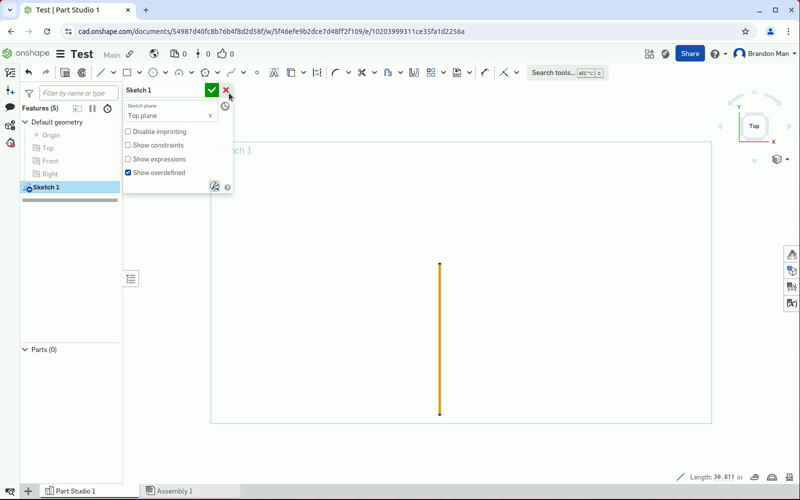
key(shift+h)
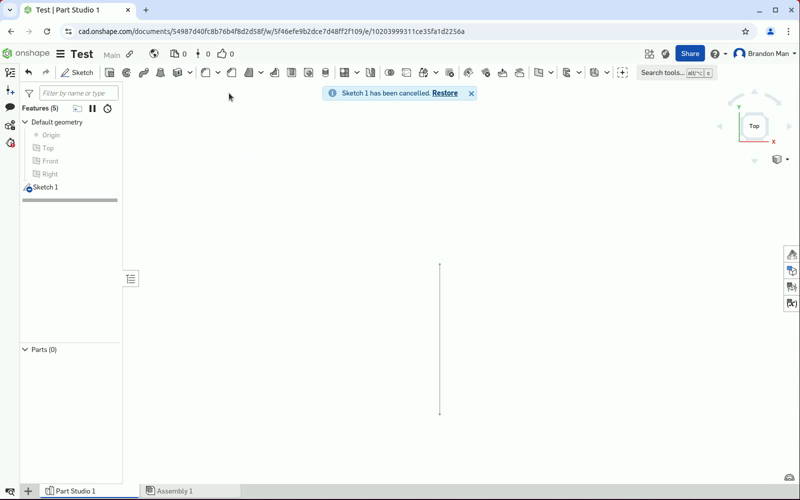
key(shift+s)
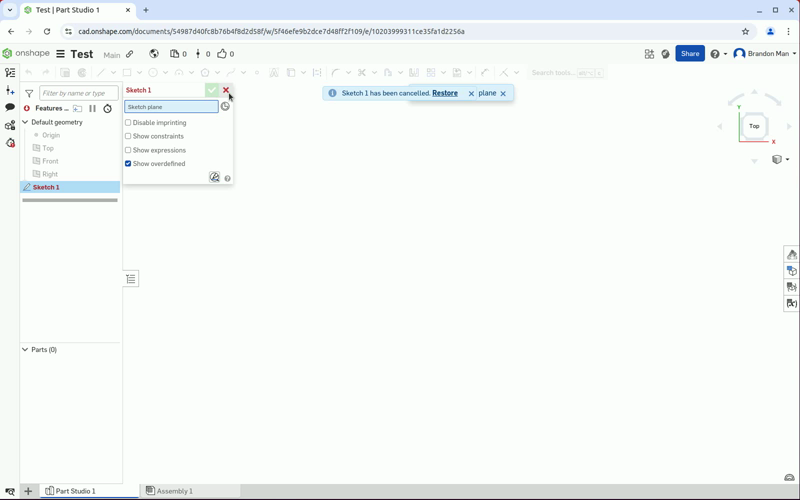
mouse_move(73, 150)
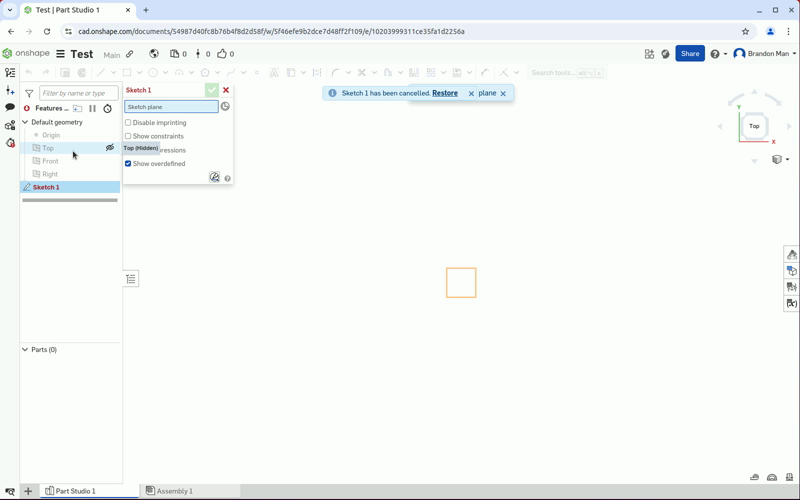
click(73, 150)
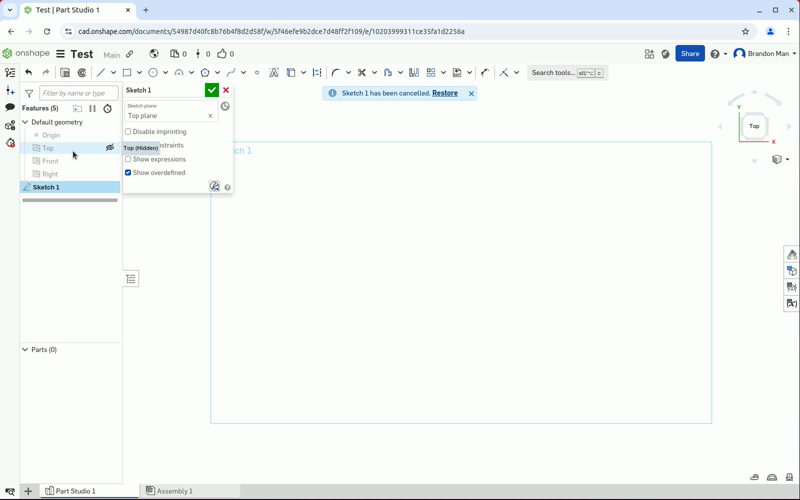
mouse_move(73, 352)
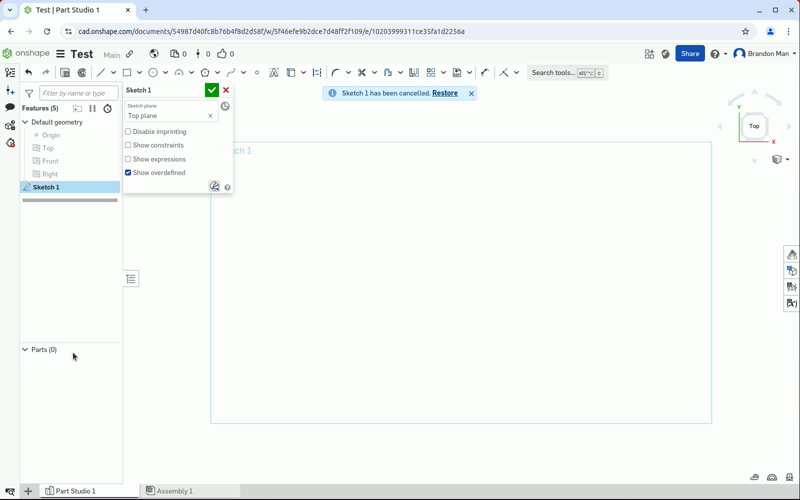
key(y)
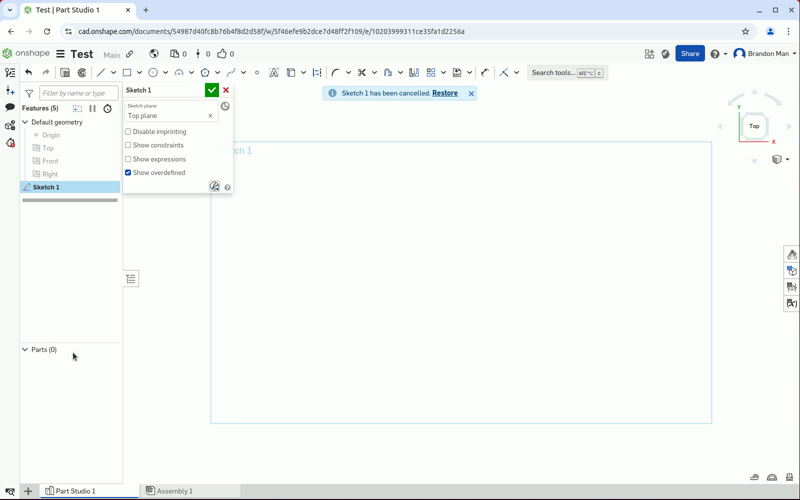
key(l)
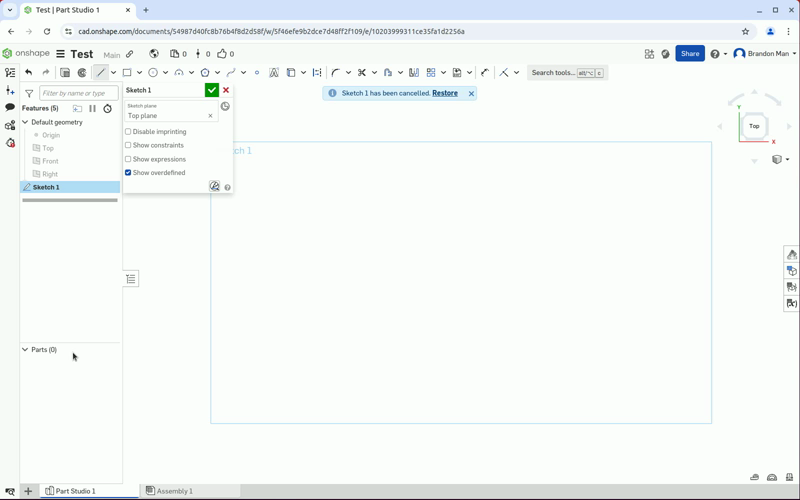
key_down(shift)
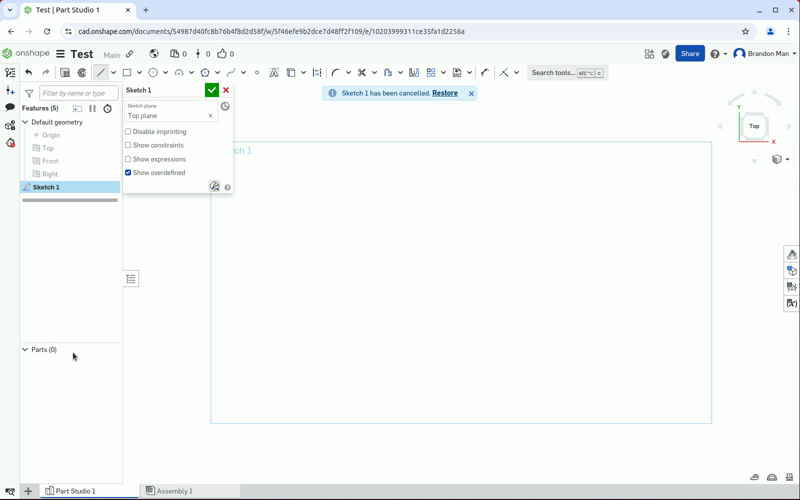
mouse_move(348, 352)
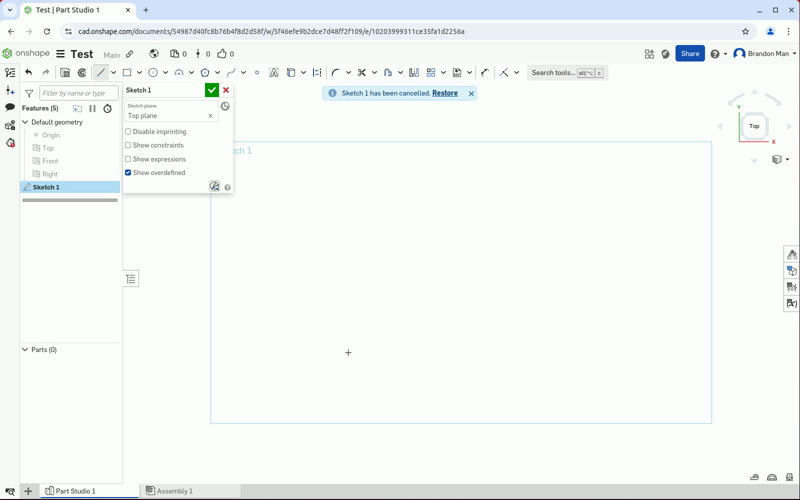
click(348, 352)
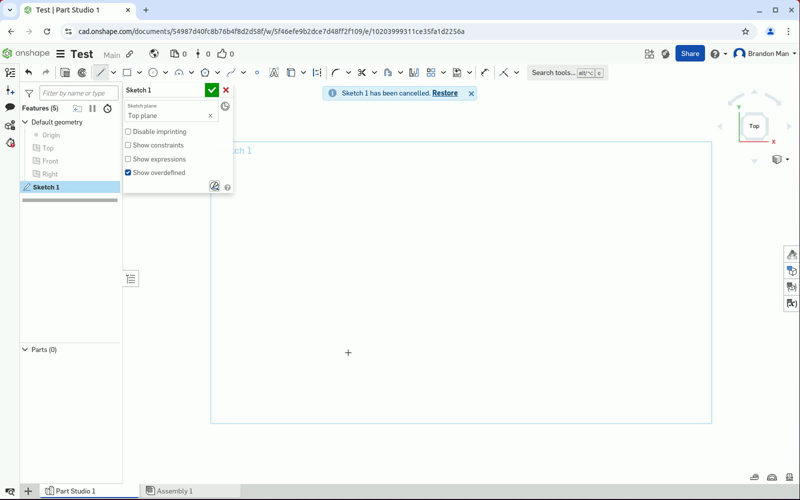
key_up(shift)
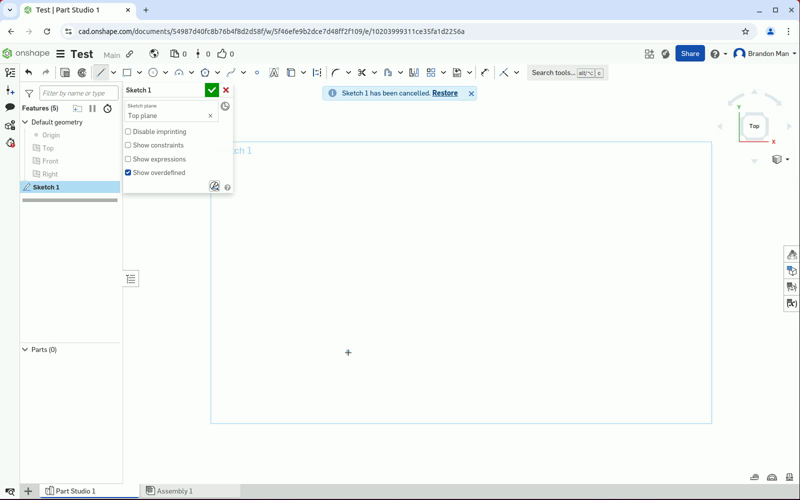
key_down(shift)
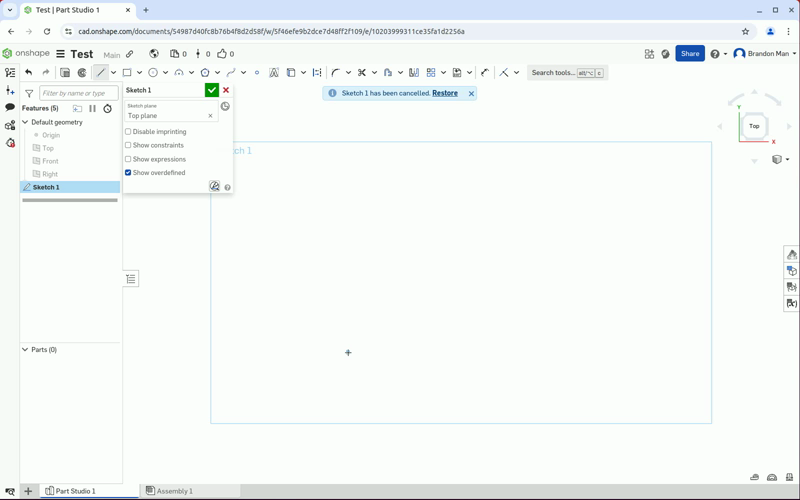
mouse_move(568, 352)
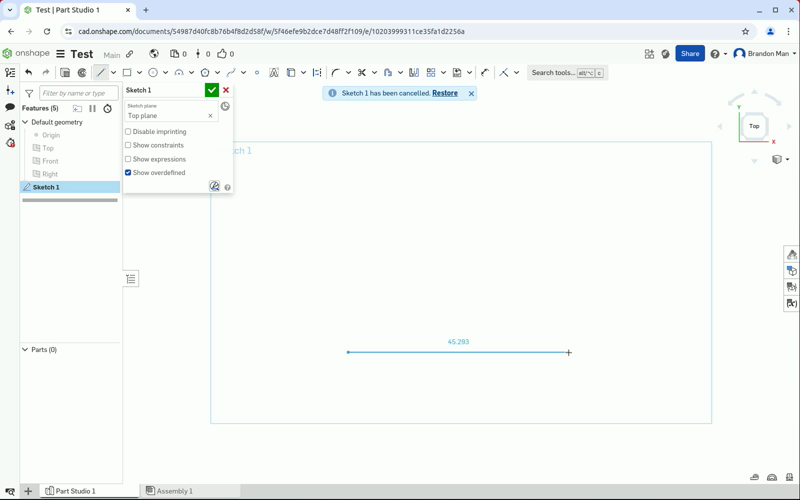
click(568, 352)
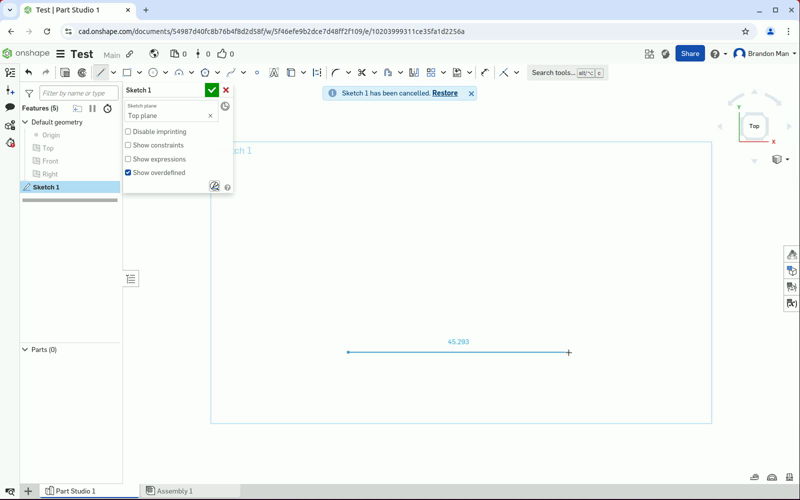
key_up(shift)
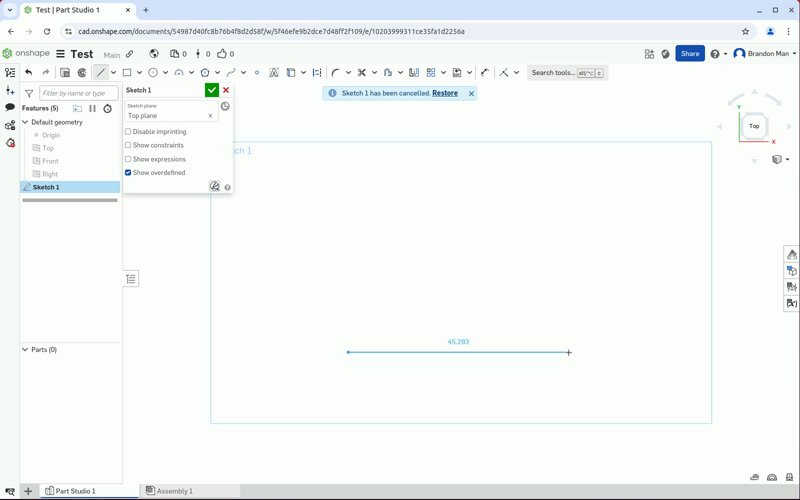
key_down(shift)
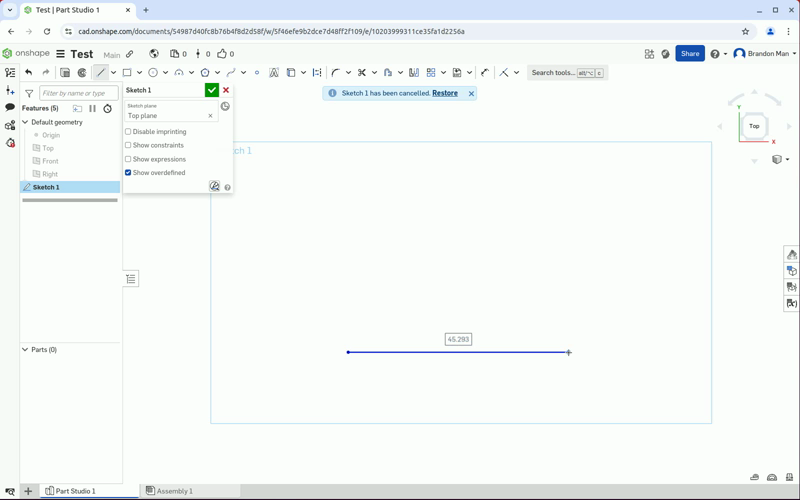
mouse_move(568, 175)
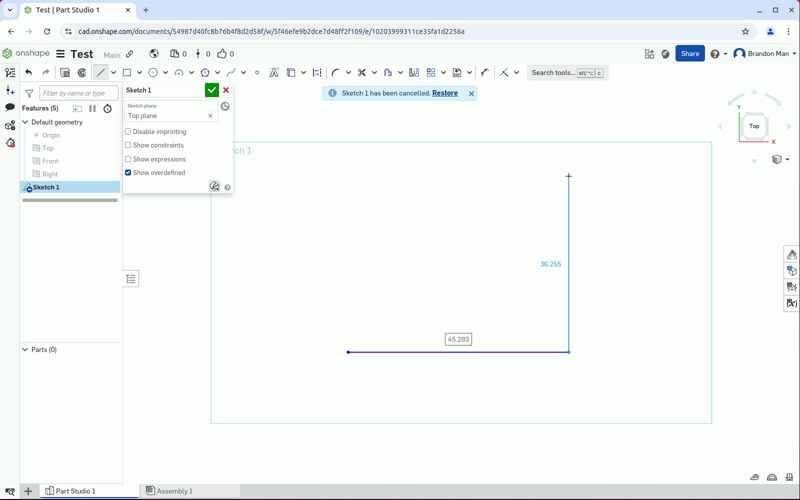
click(568, 175)
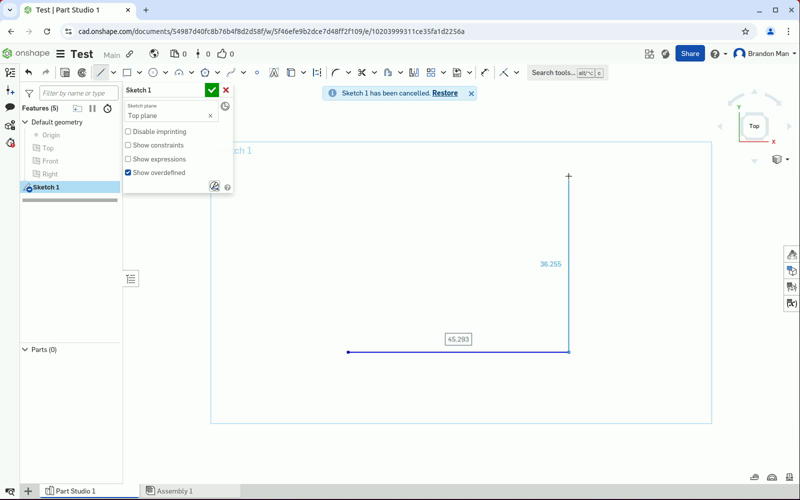
key_up(shift)
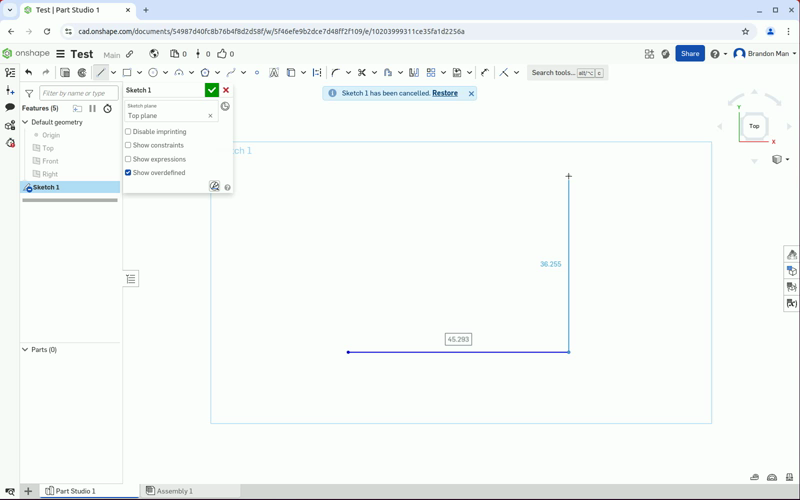
key_down(shift)
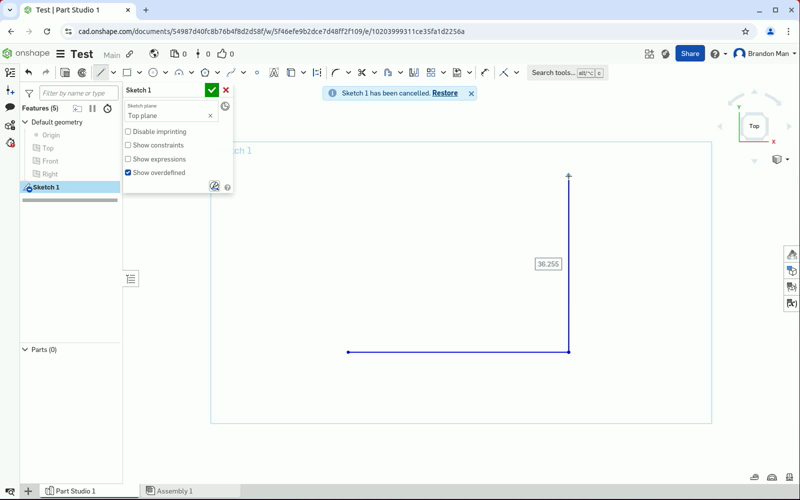
mouse_move(348, 175)
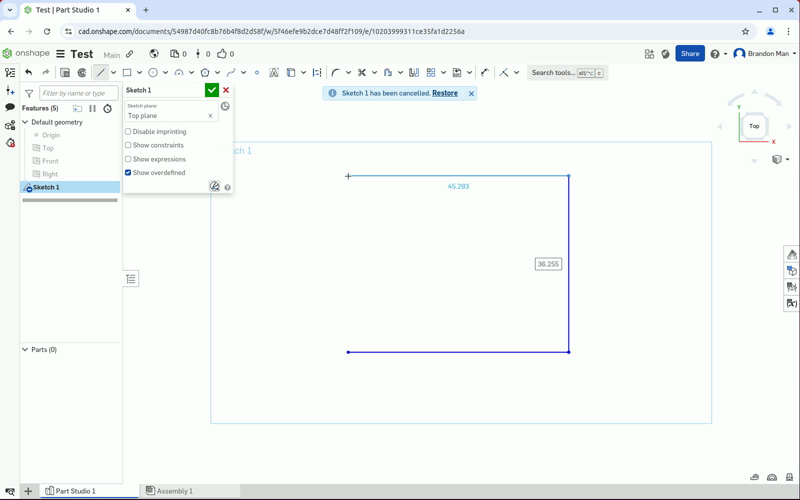
click(348, 175)
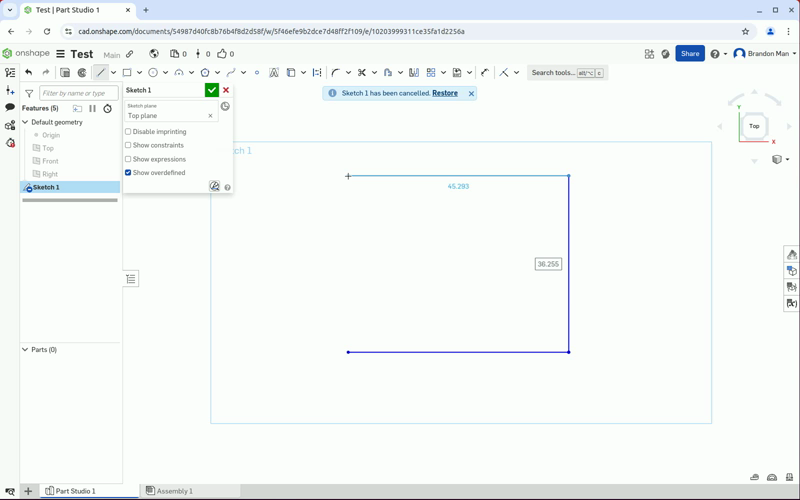
key_up(shift)
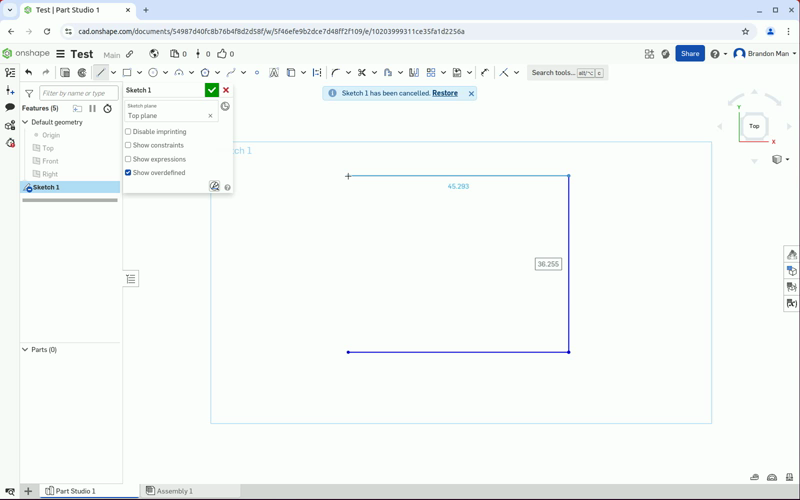
key_down(shift)
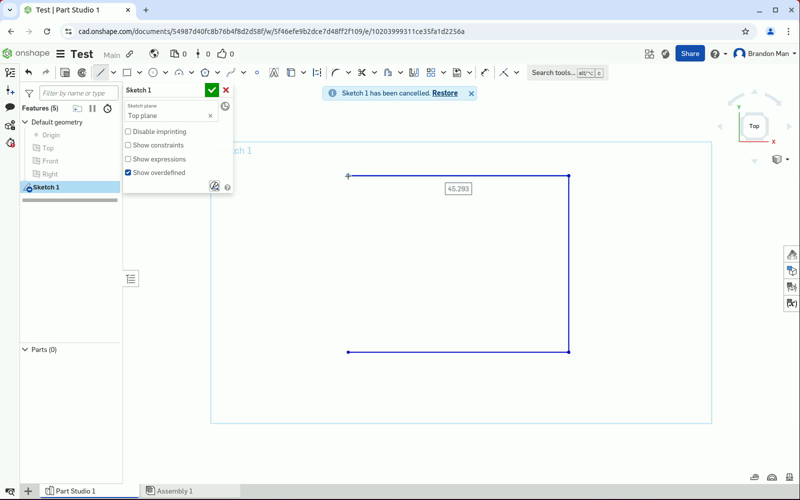
mouse_move(348, 352)
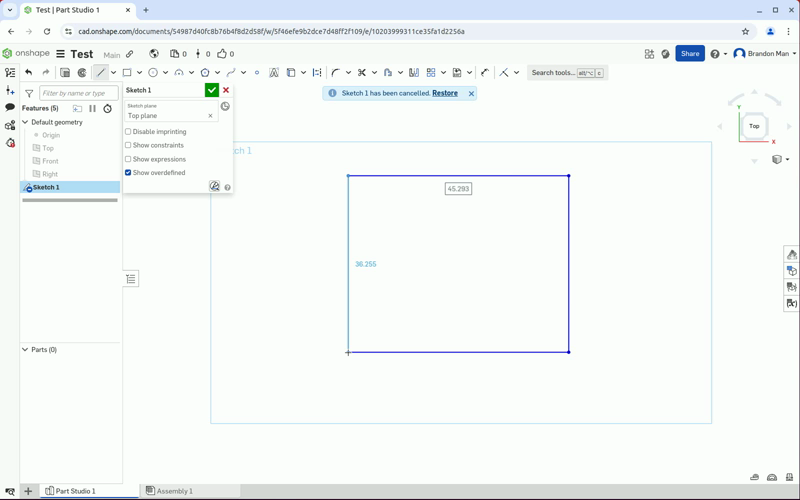
key_up(shift)
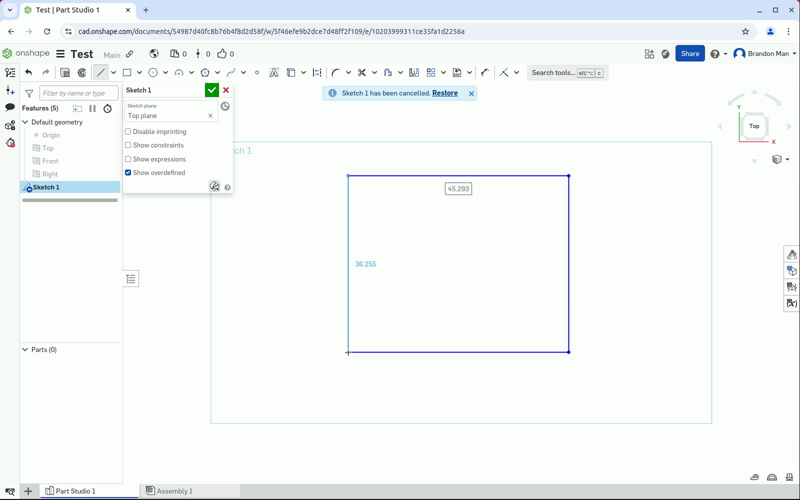
click(348, 352)
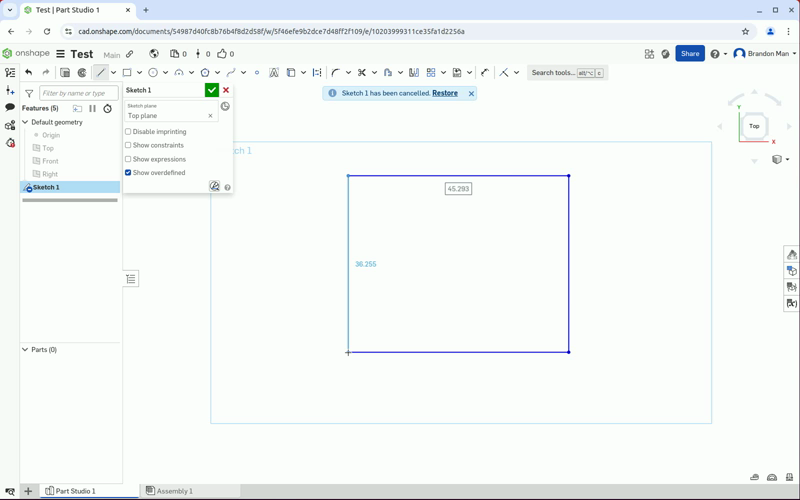
key(esc)
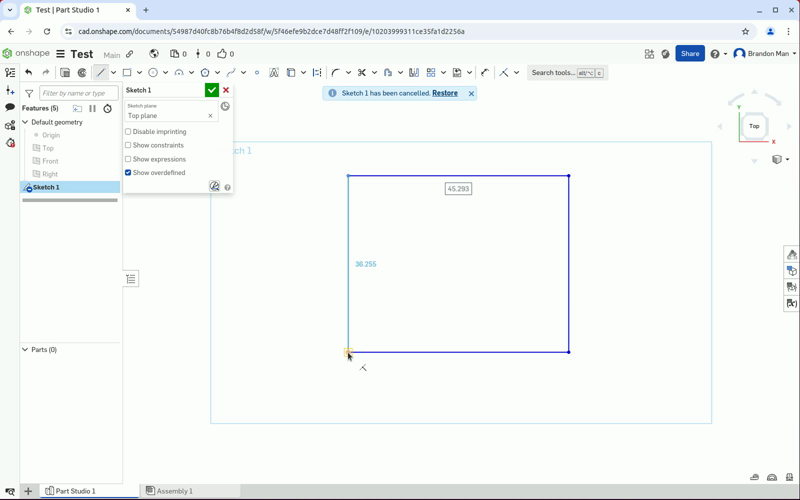
mouse_move(506, 318)
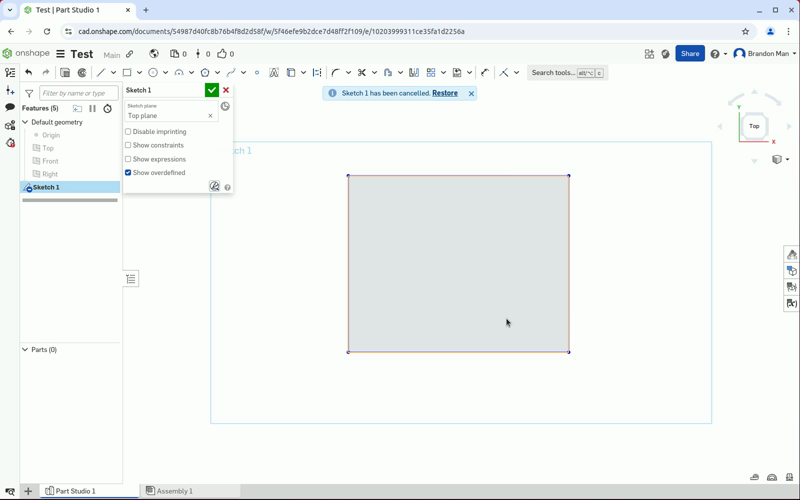
click(506, 318)
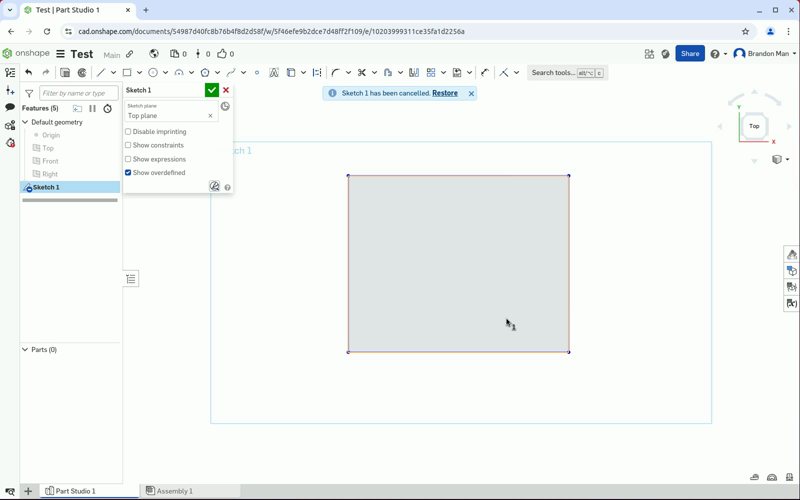
mouse_move(73, 352)
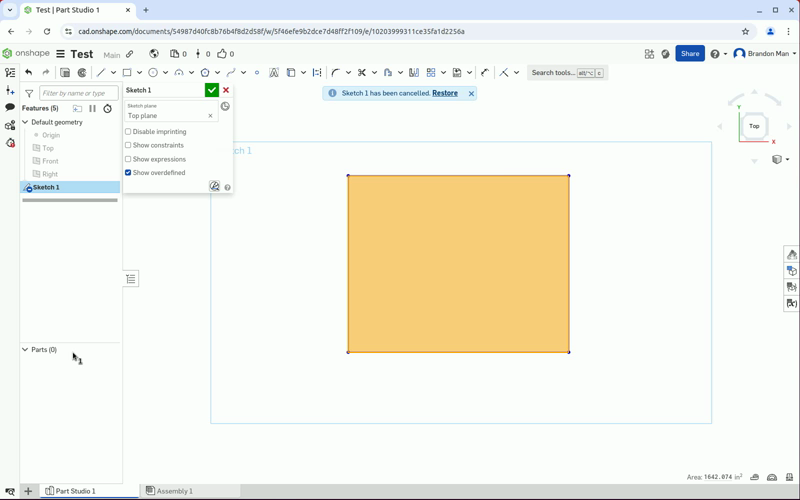
key(shift+y)
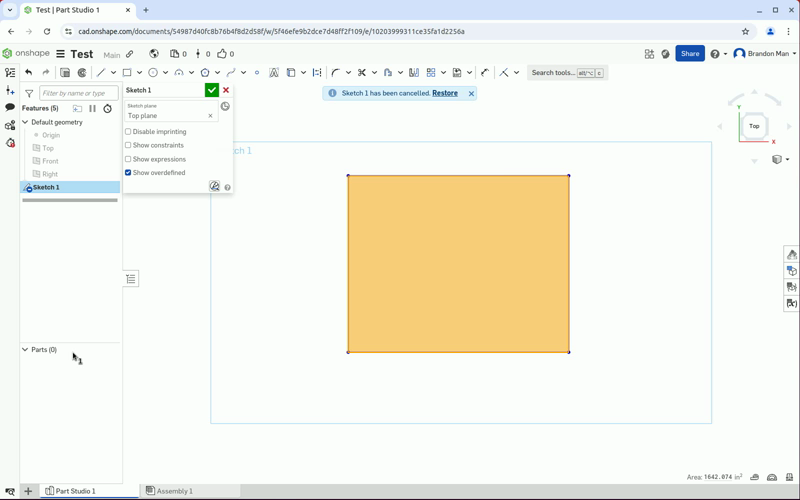
key(shift+e)
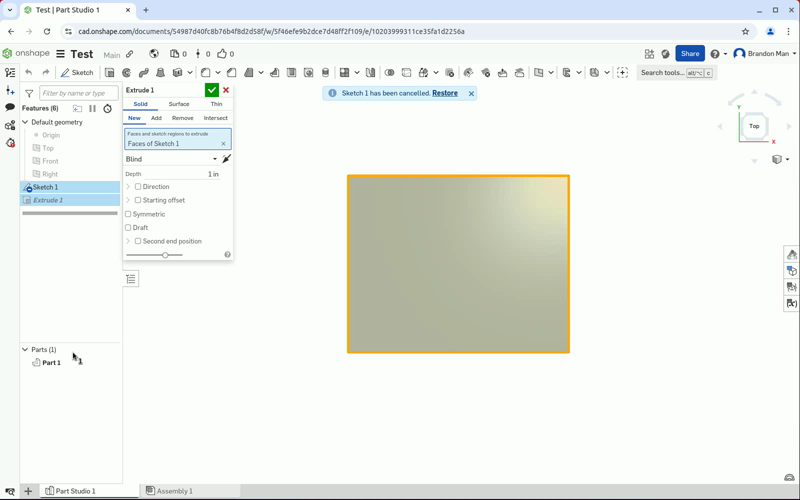
mouse_move(143, 106)
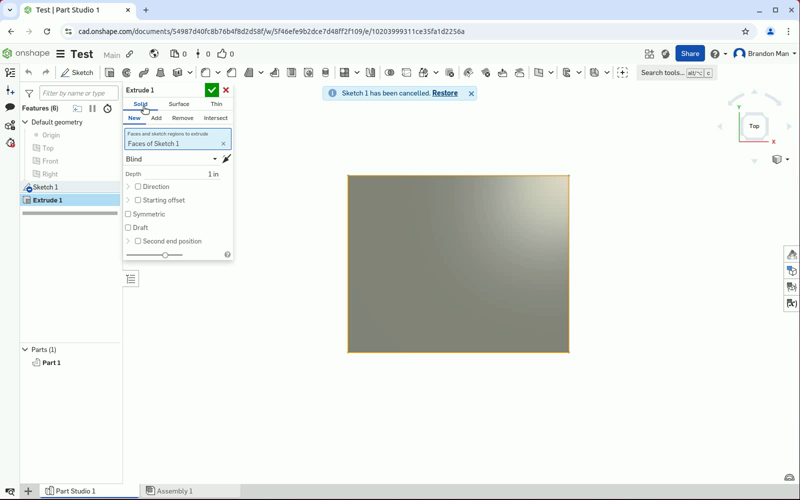
click(143, 106)
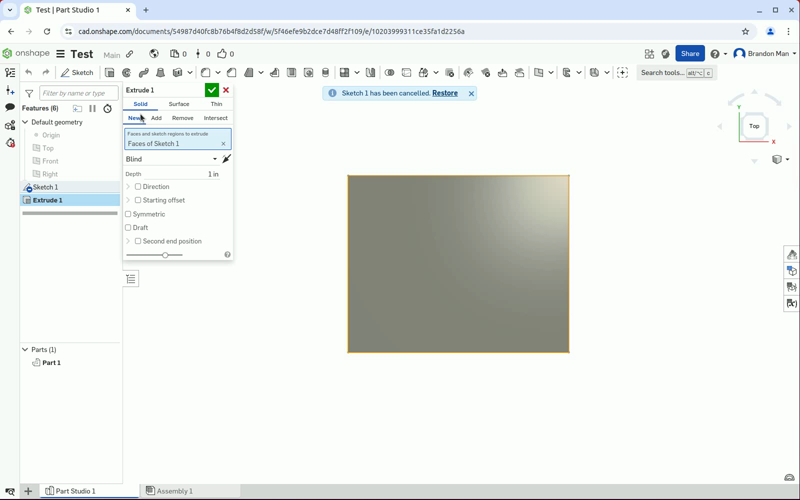
mouse_move(137, 120)
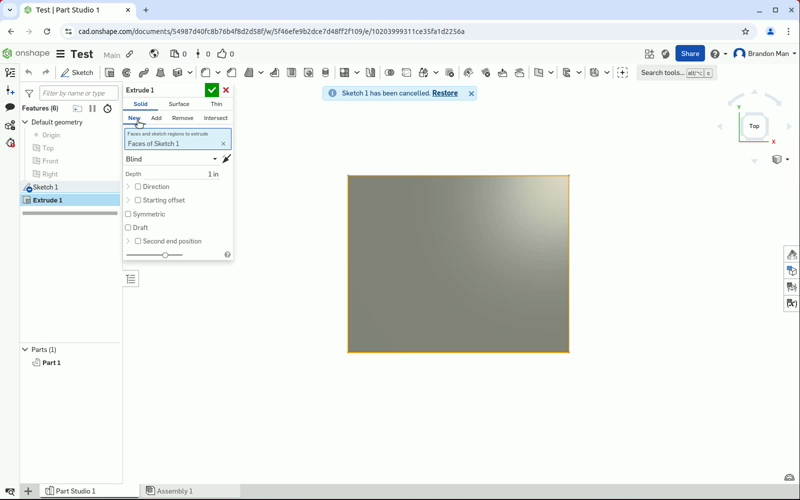
click(137, 120)
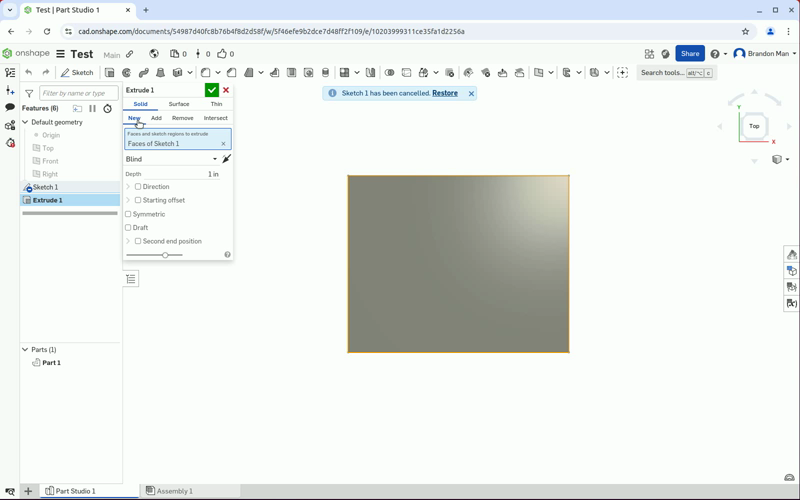
key(tab, 4)
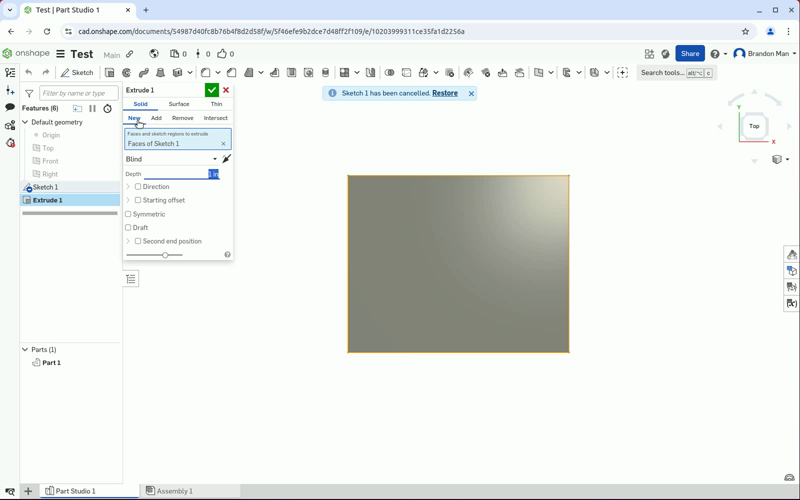
text(11.313)
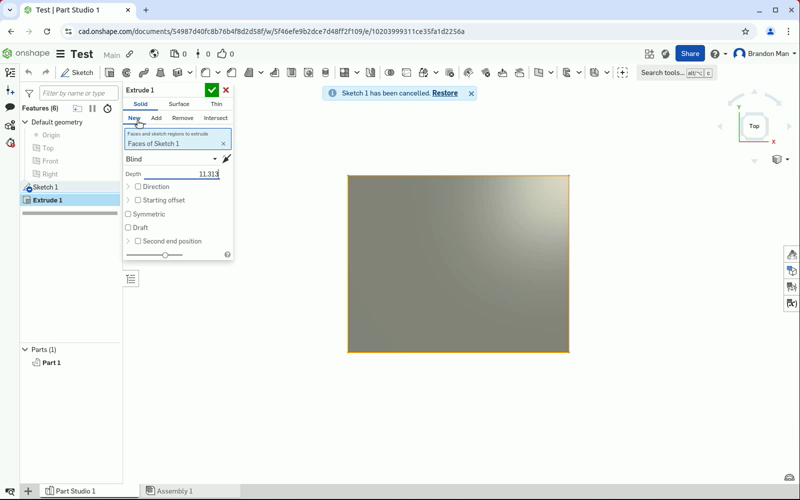
key(enter)
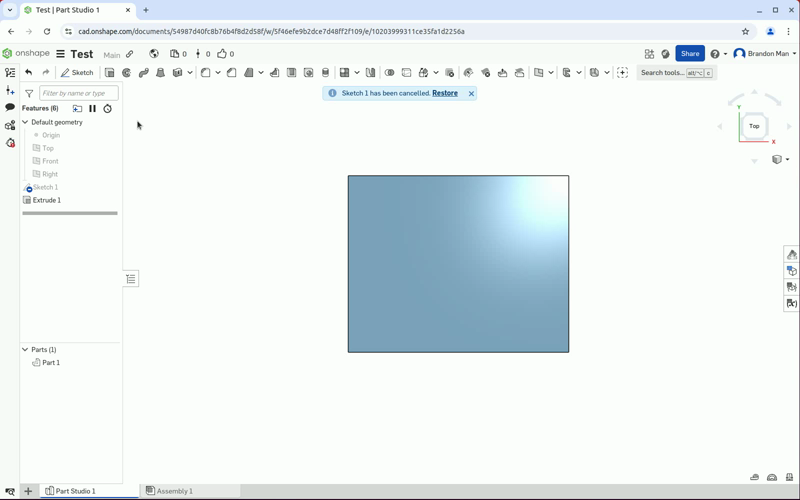
key(shift+h)
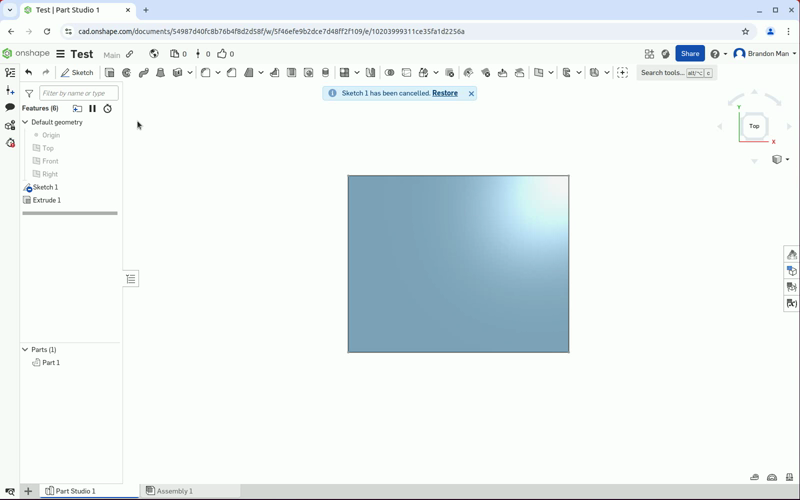
key(shift+h)
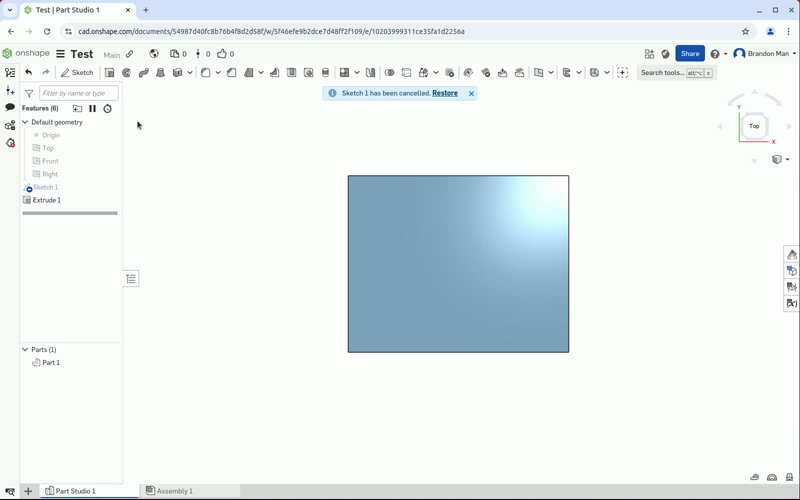
mouse_move(73, 189)
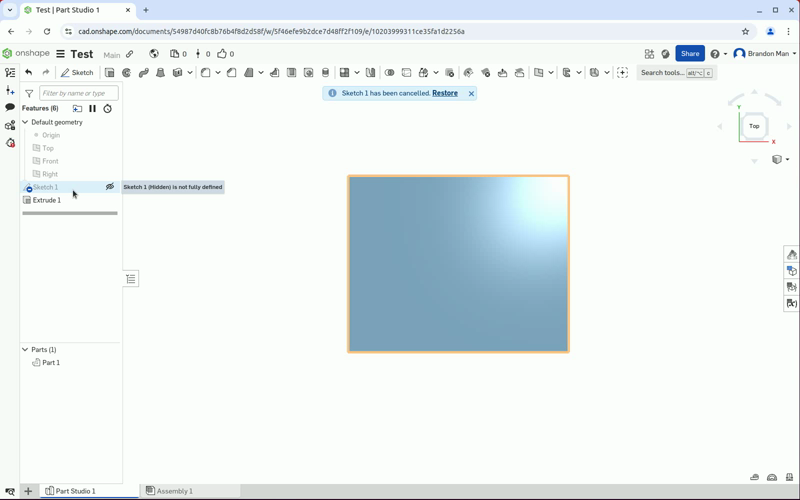
click(73, 189)
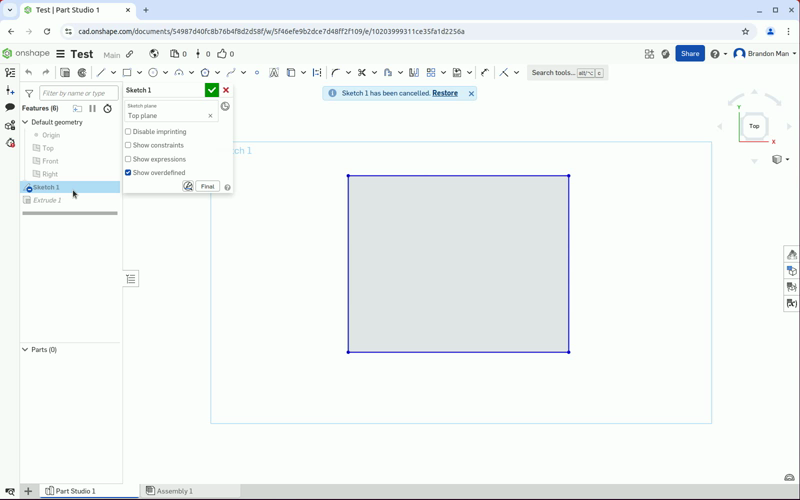
mouse_move(229, 92)
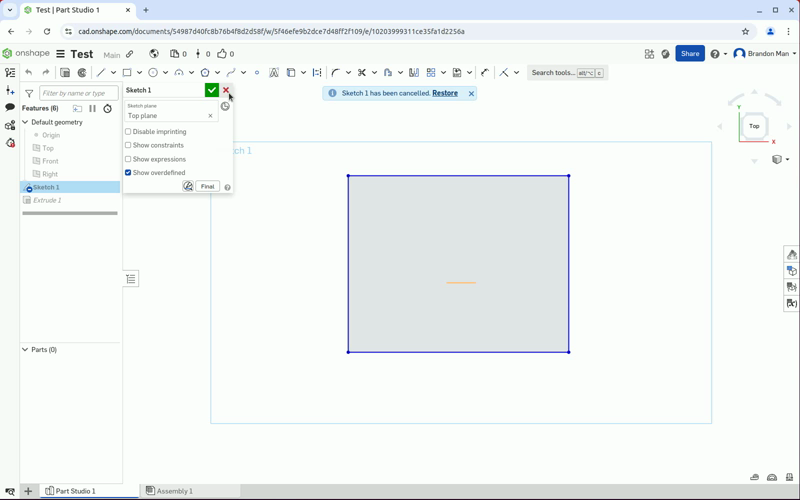
click(229, 92)
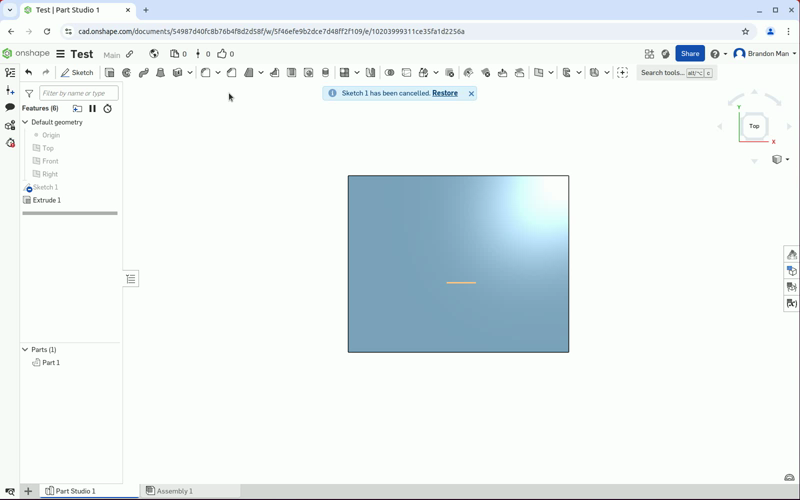
mouse_move(73, 352)
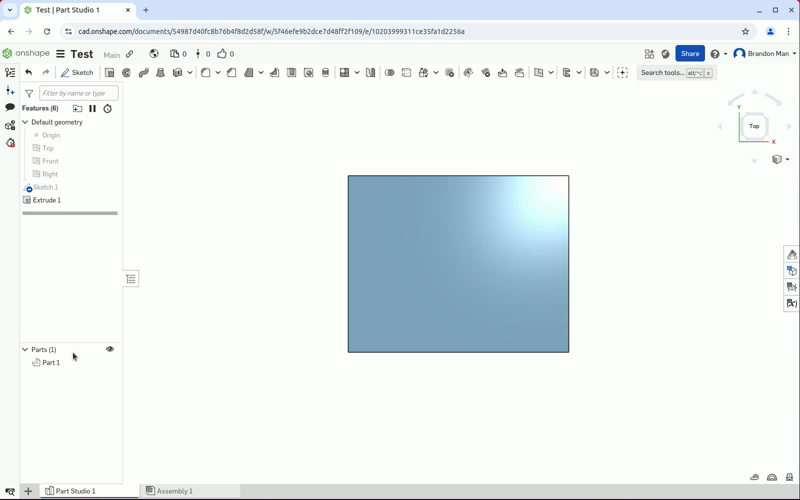
key(y)
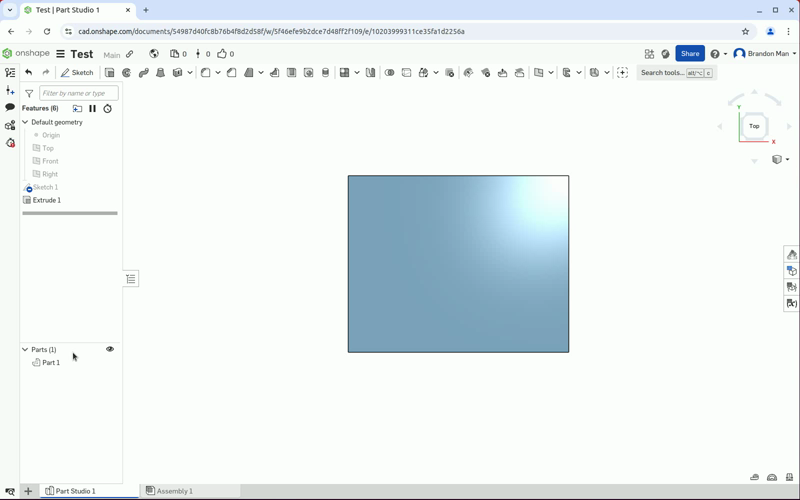
key(shift+p)
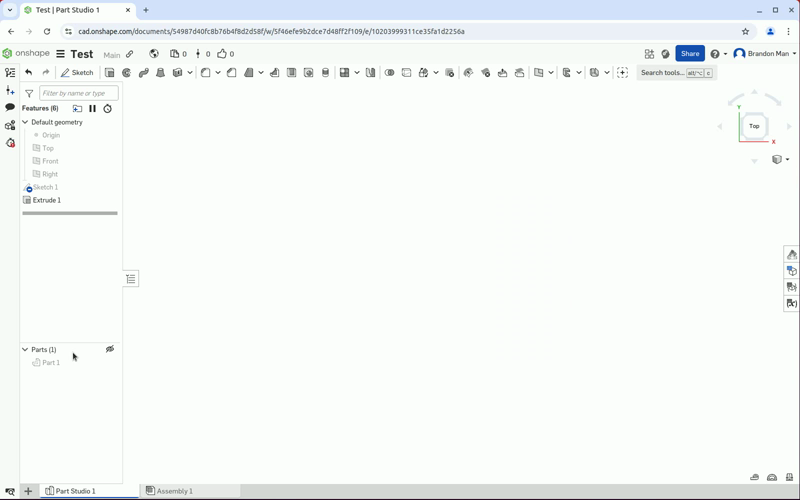
key(space)
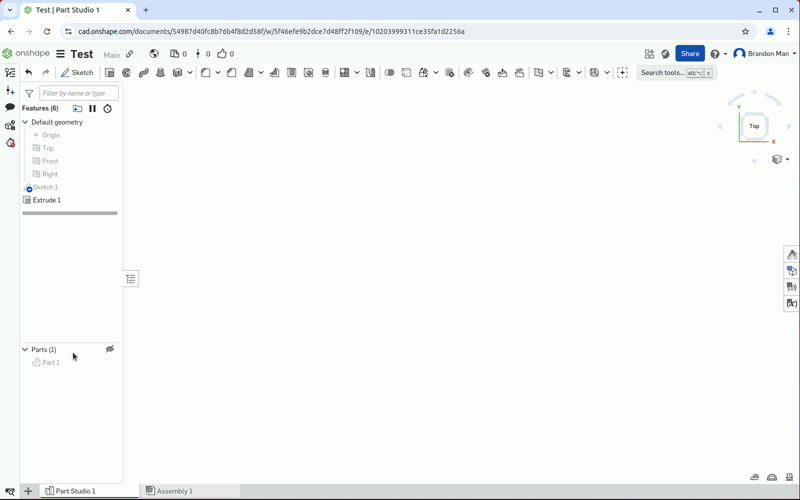
key_down(shift)
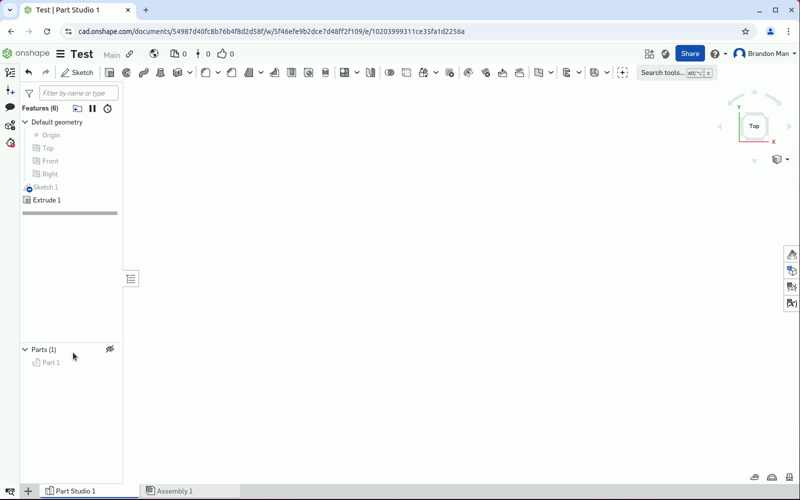
key(up)
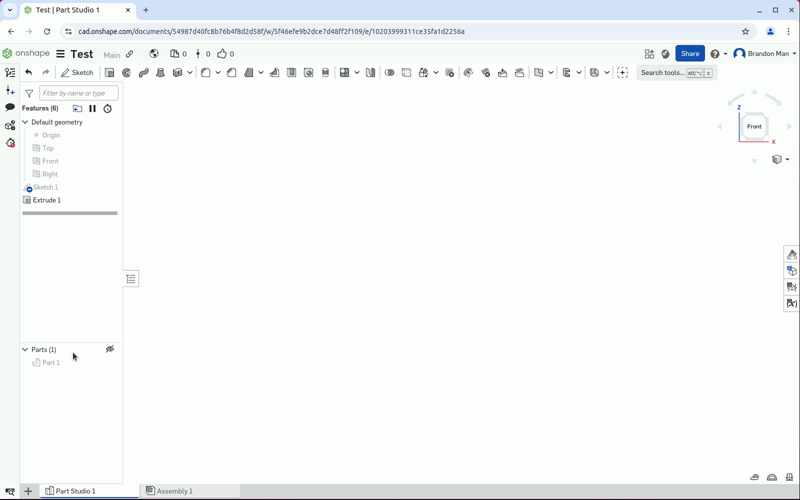
key_up(shift)
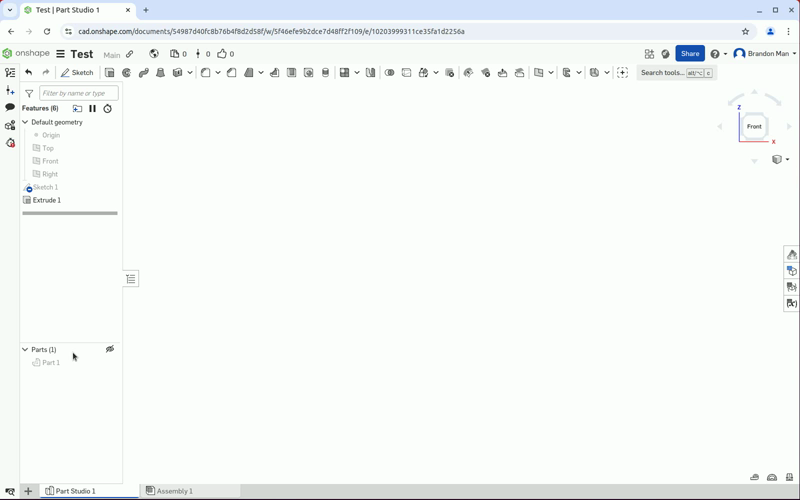
key(space)
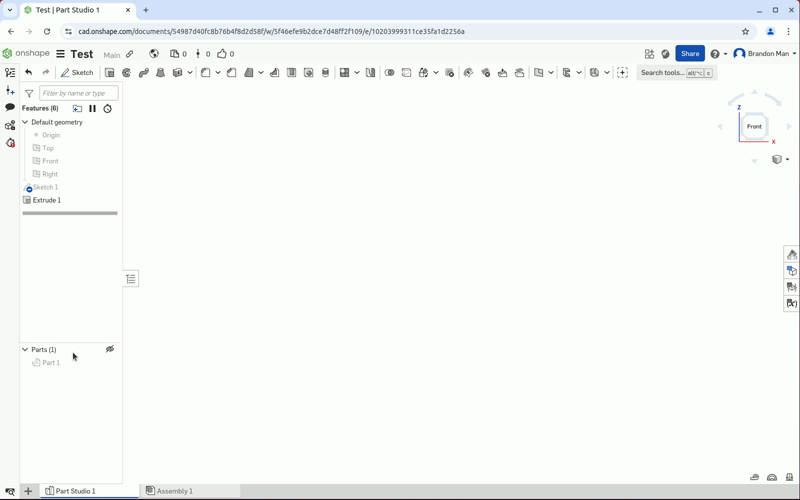
key_down(shift)
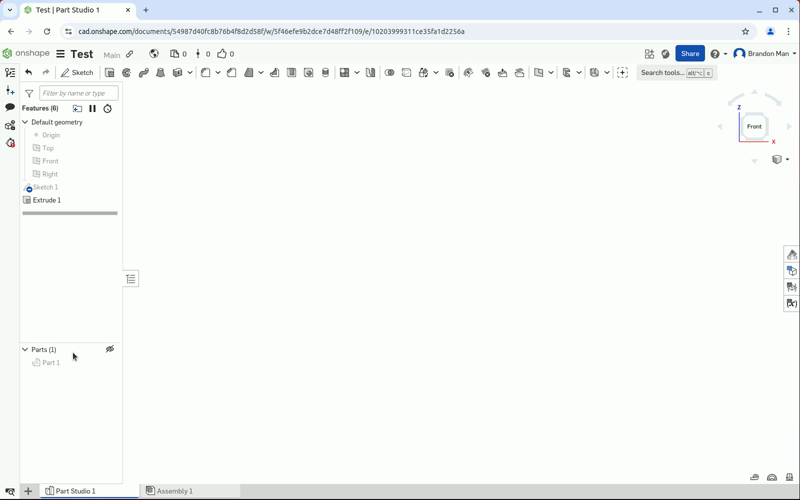
key(left)
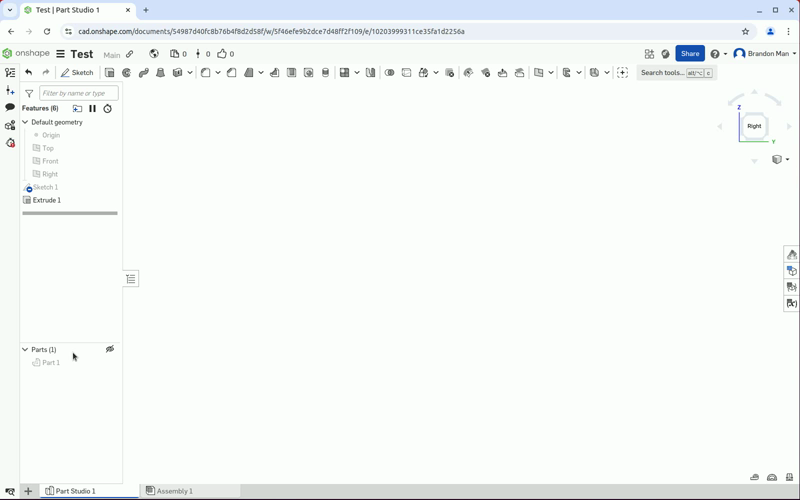
key_up(shift)
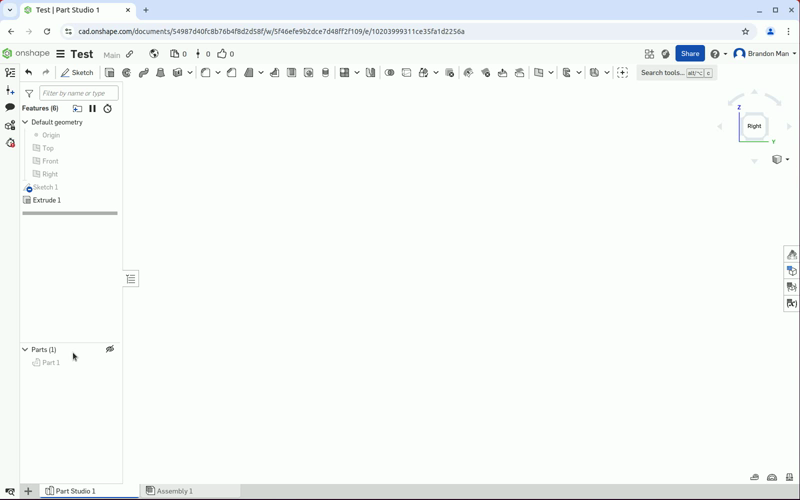
mouse_move(73, 352)
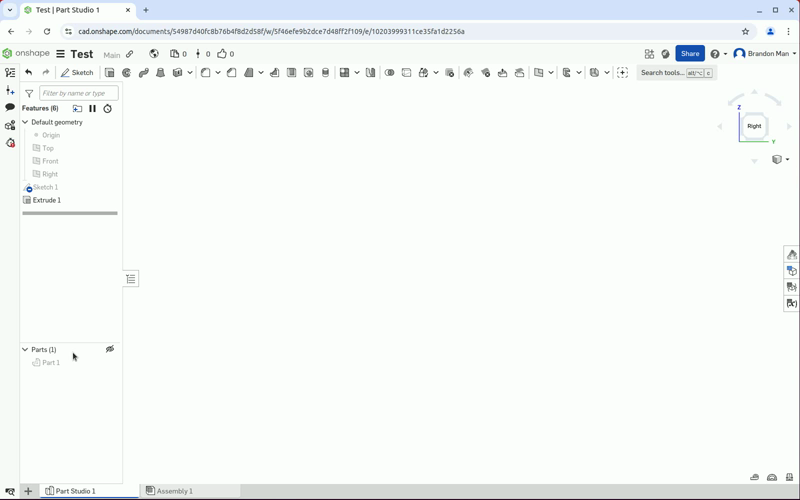
key(shift+y)
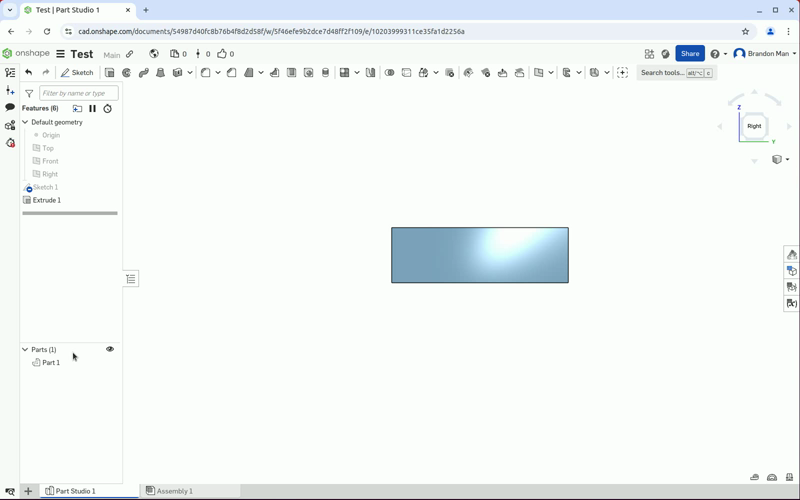
mouse_move(541, 75)
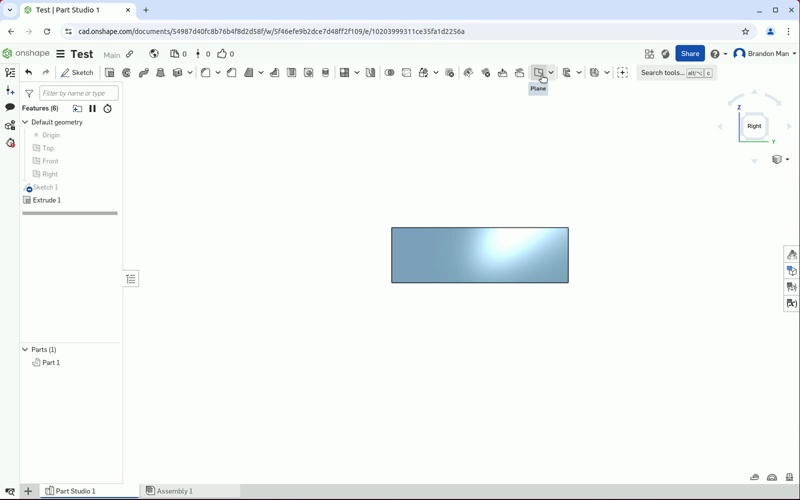
click(541, 75)
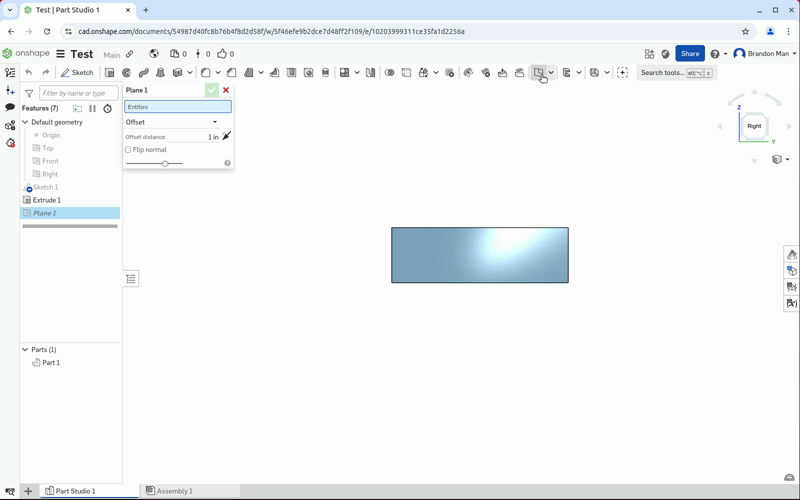
mouse_move(73, 176)
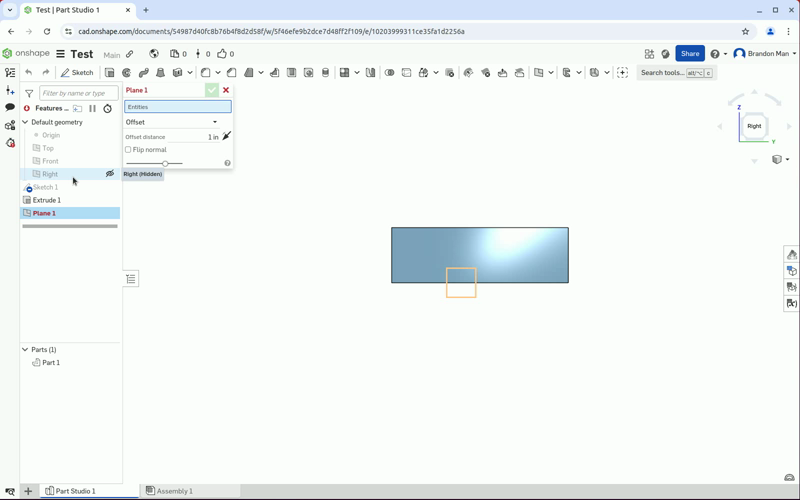
click(73, 176)
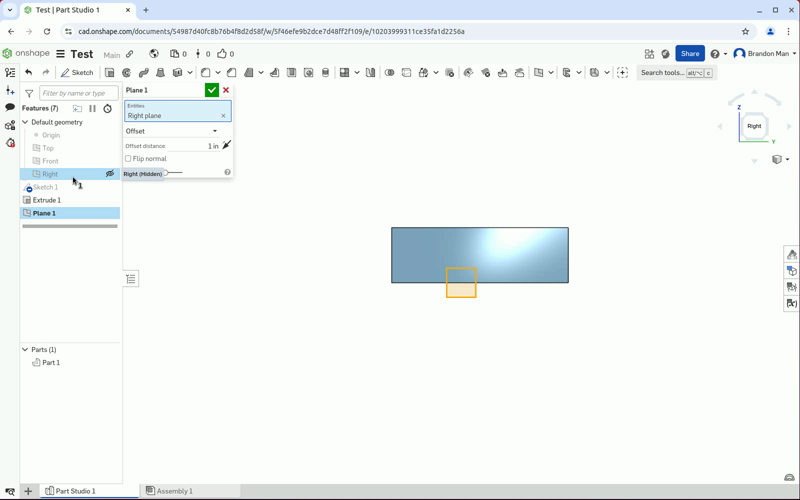
key(tab, 2)
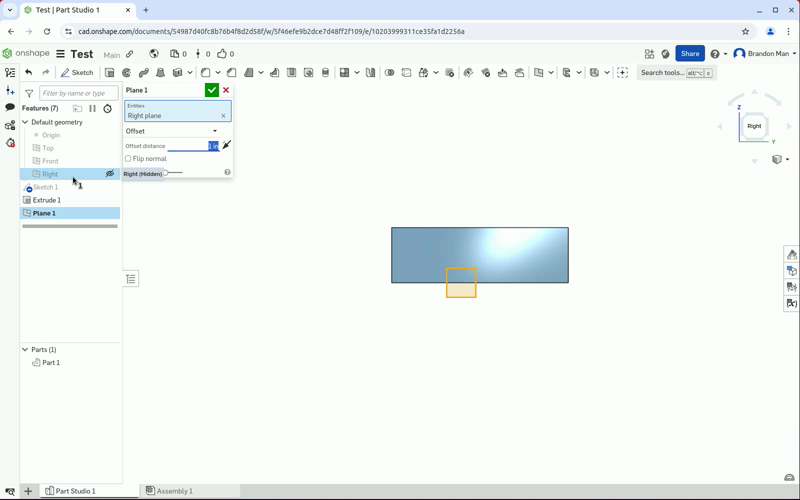
text(22.4)
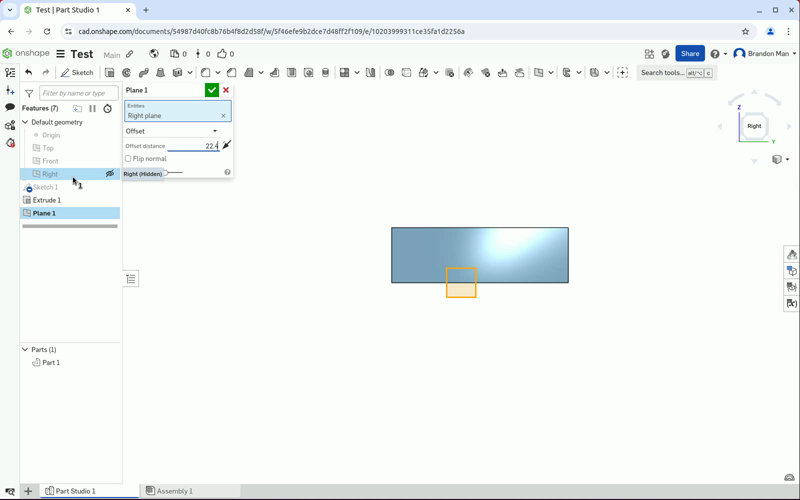
key(enter, 2)
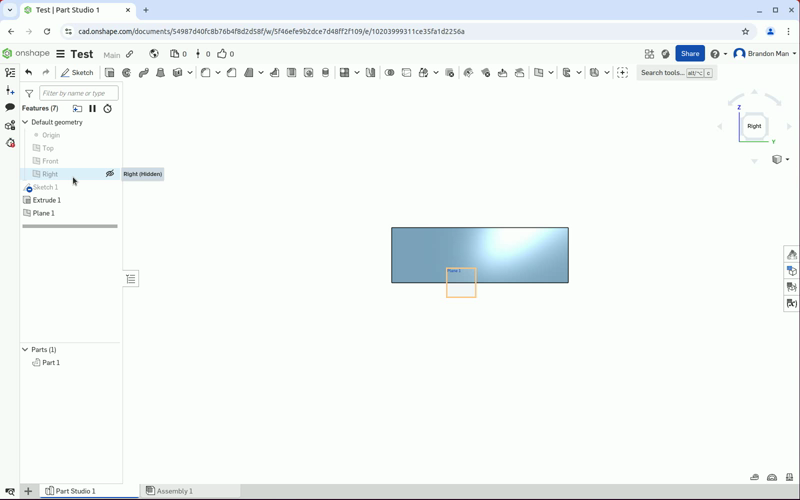
key(shift+s)
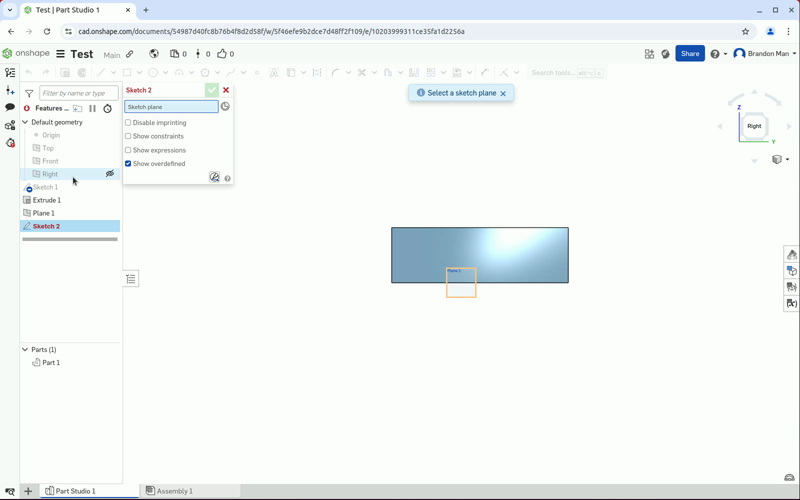
mouse_move(73, 215)
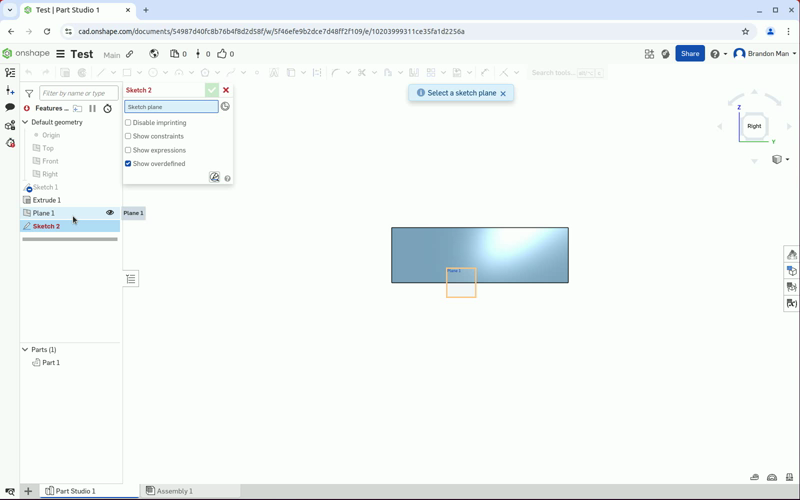
click(73, 215)
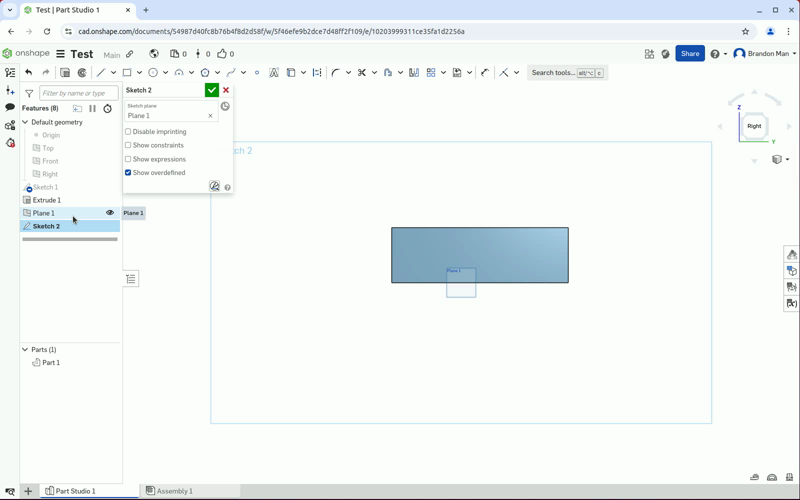
mouse_move(73, 352)
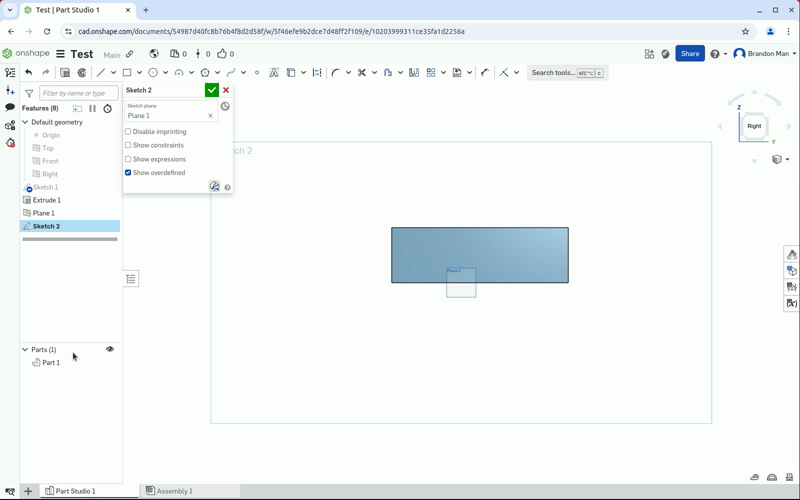
key(y)
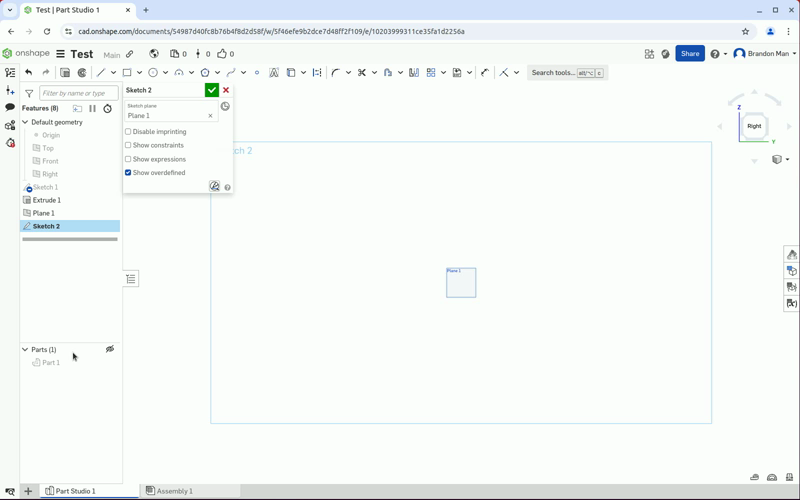
key(c)
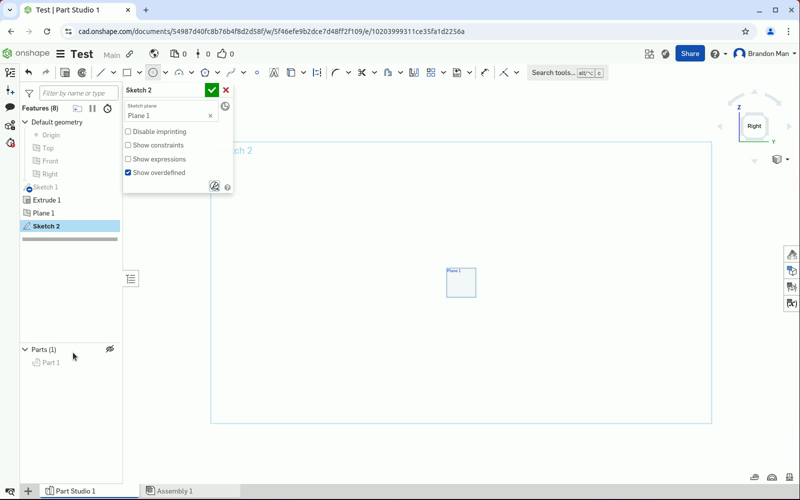
key_down(shift)
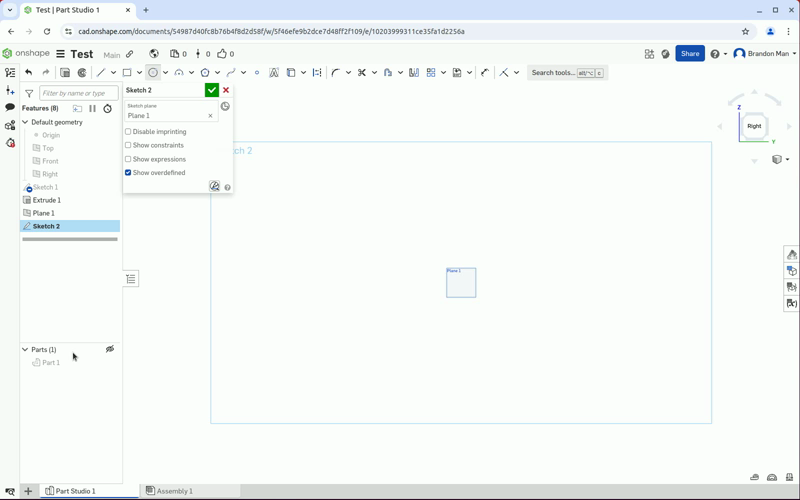
mouse_move(475, 259)
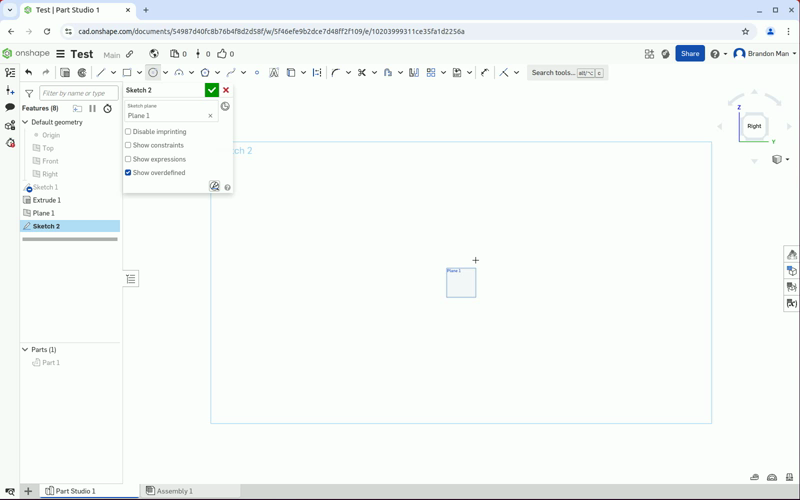
click(475, 259)
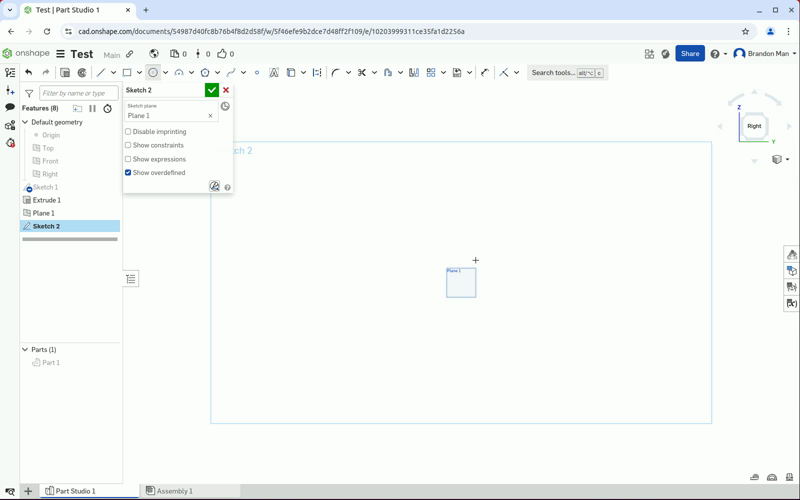
key_up(shift)
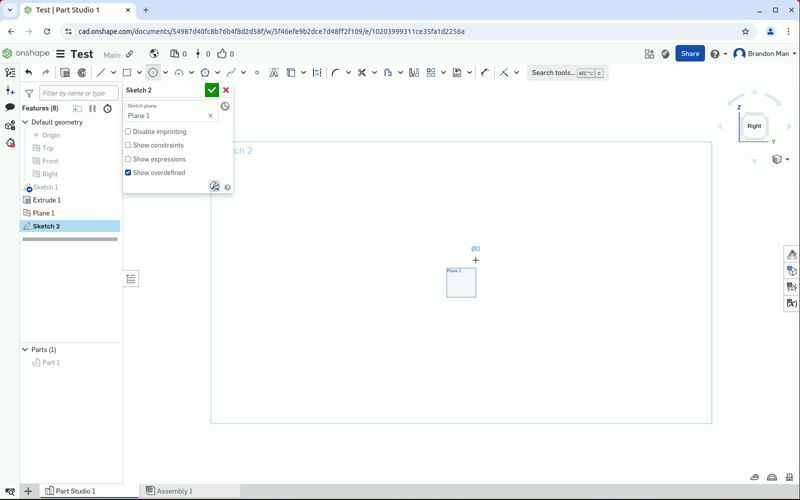
mouse_move(495, 259)
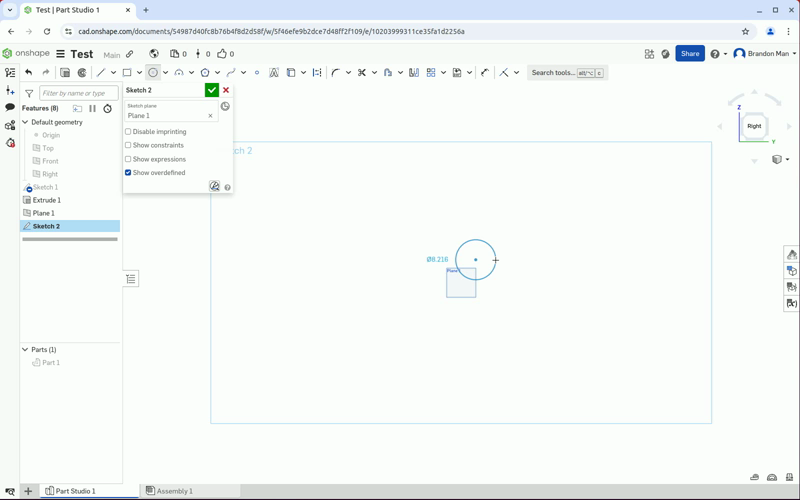
click(495, 259)
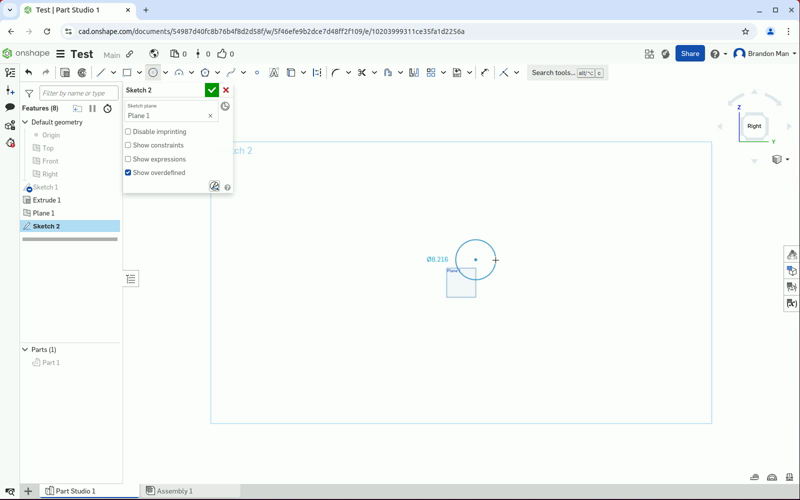
key(esc)
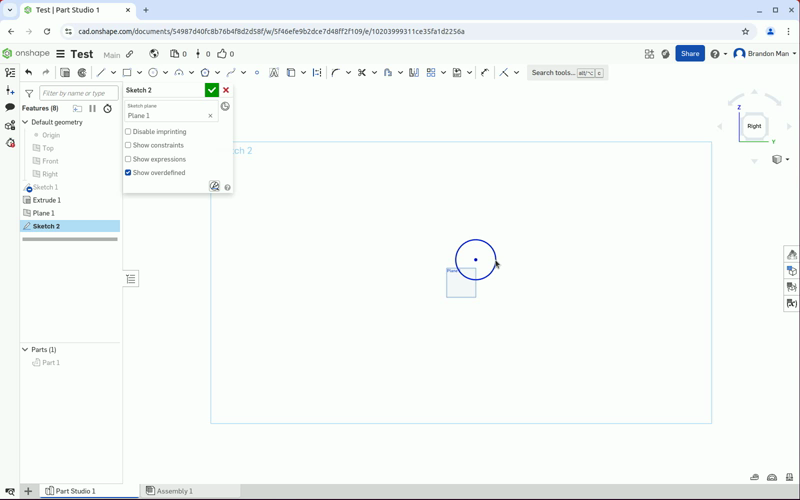
mouse_move(459, 253)
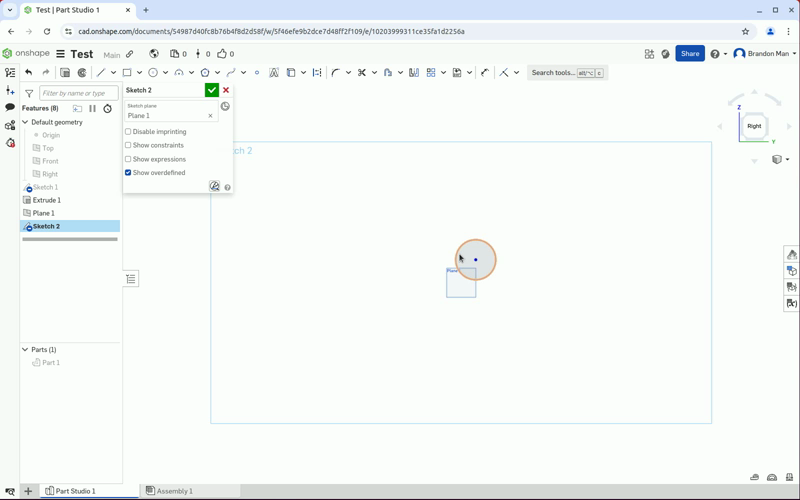
scroll(6)
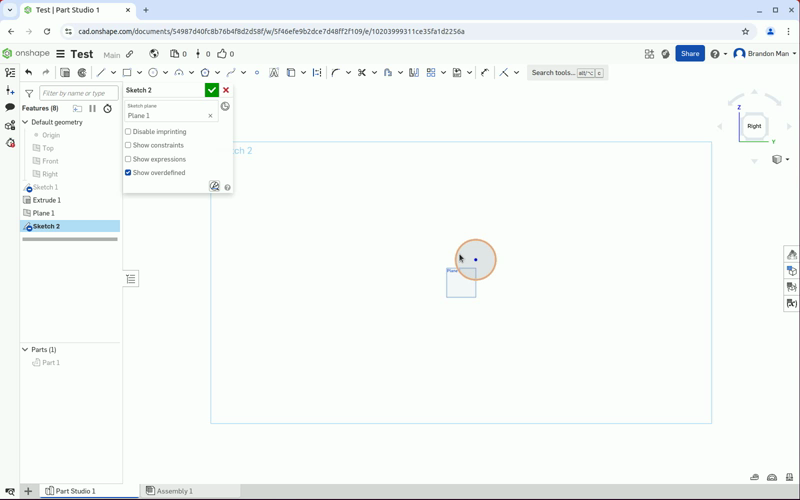
scroll(6)
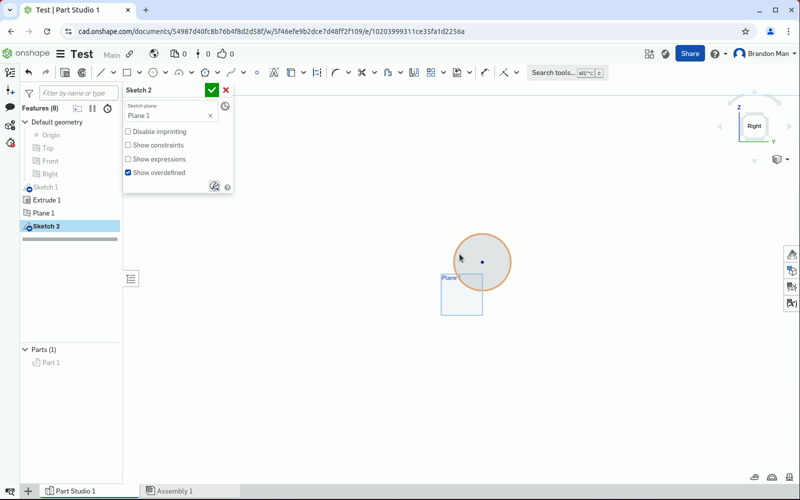
scroll(6)
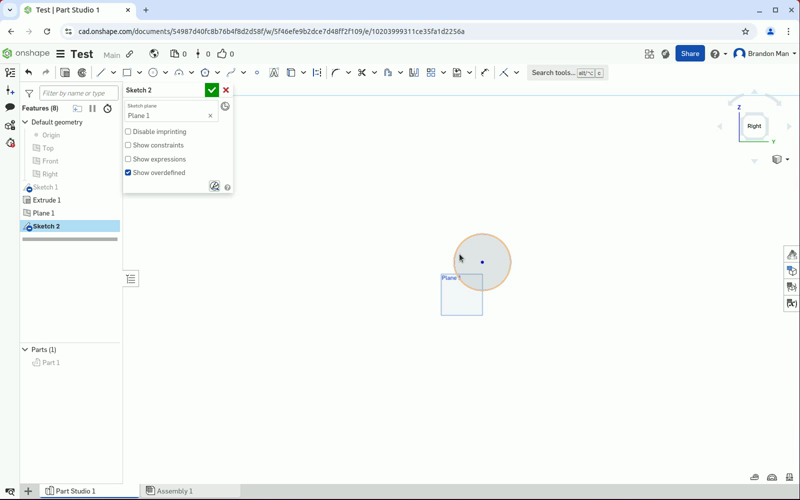
scroll(6)
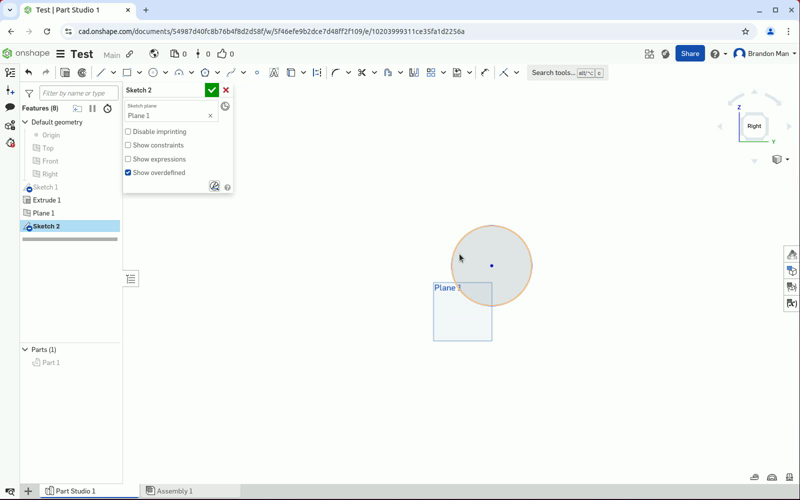
scroll(6)
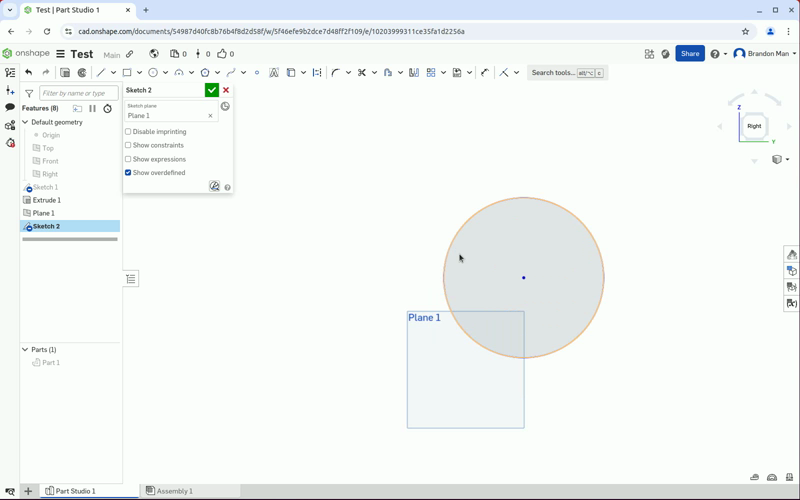
scroll(6)
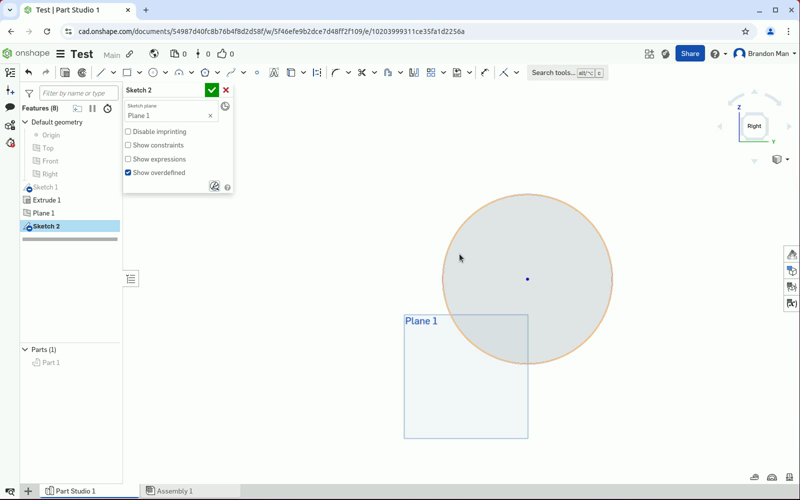
scroll(6)
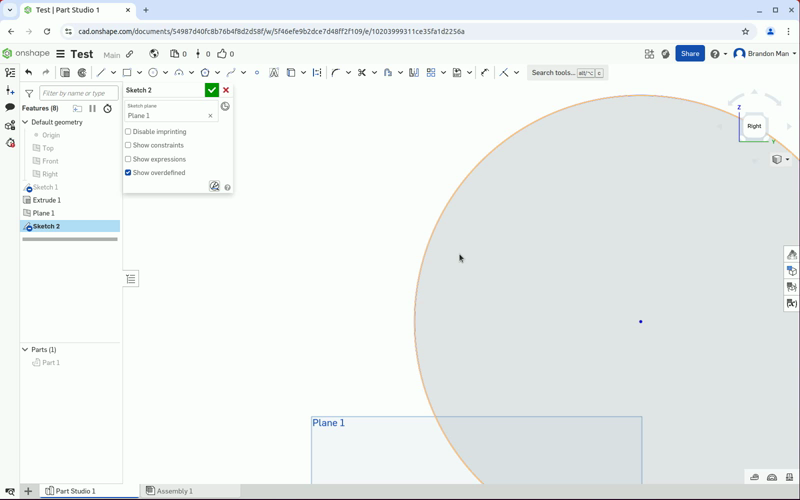
click(459, 253)
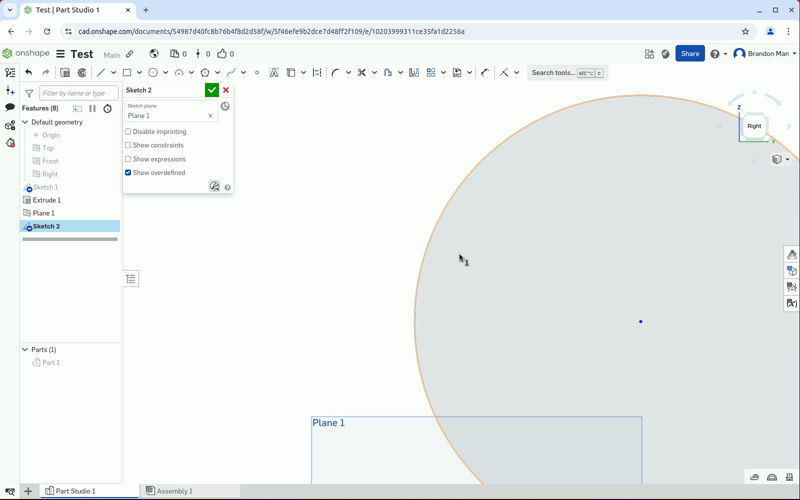
scroll(-6)
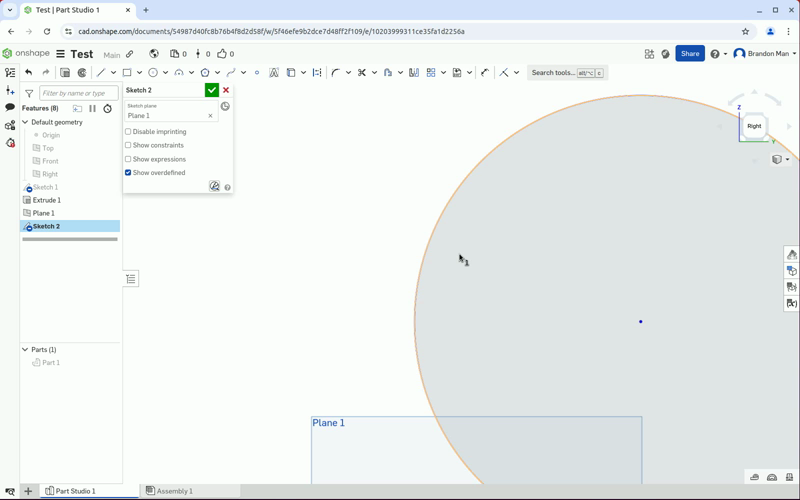
scroll(-6)
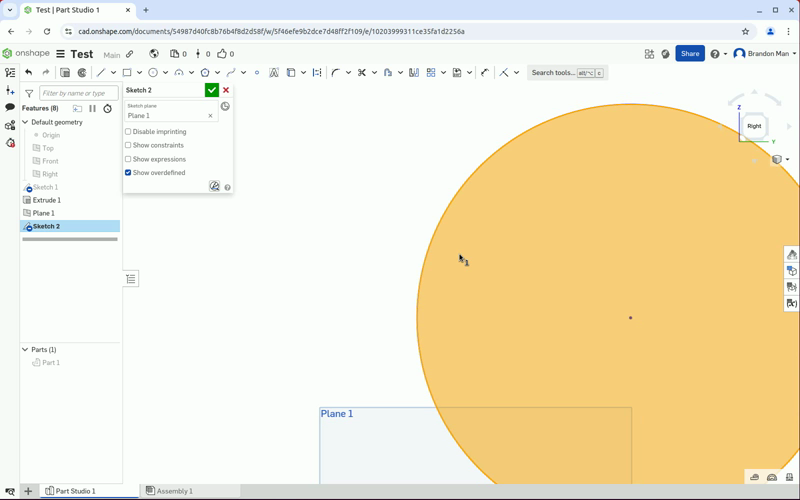
scroll(-6)
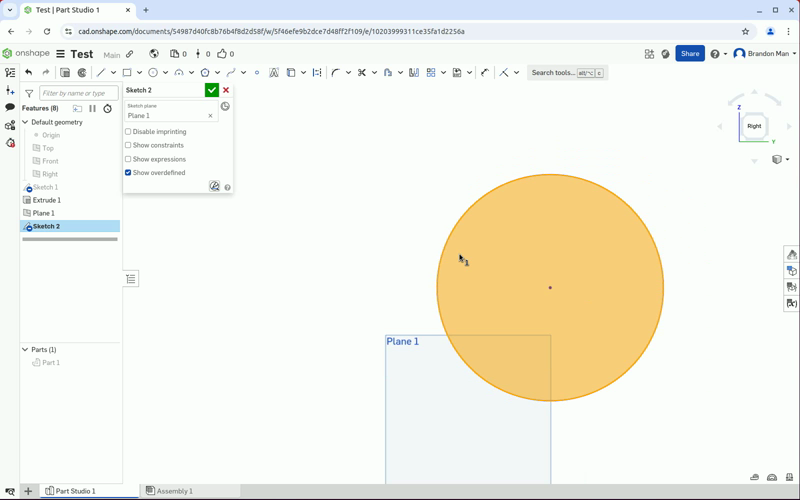
scroll(-6)
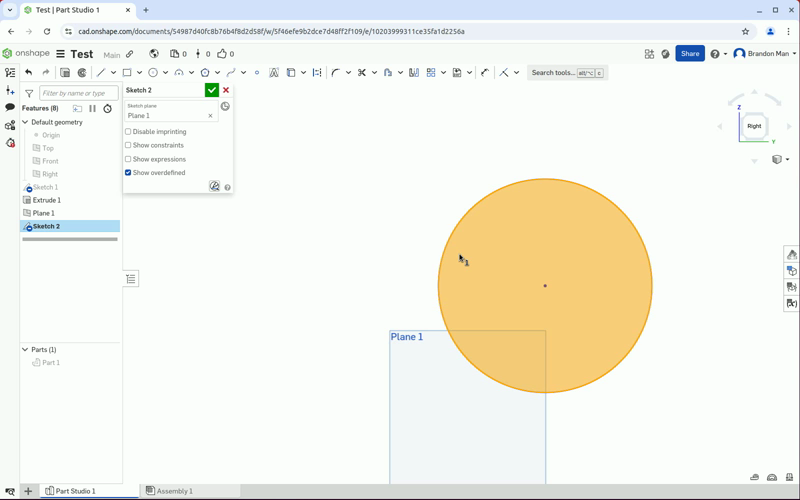
scroll(-6)
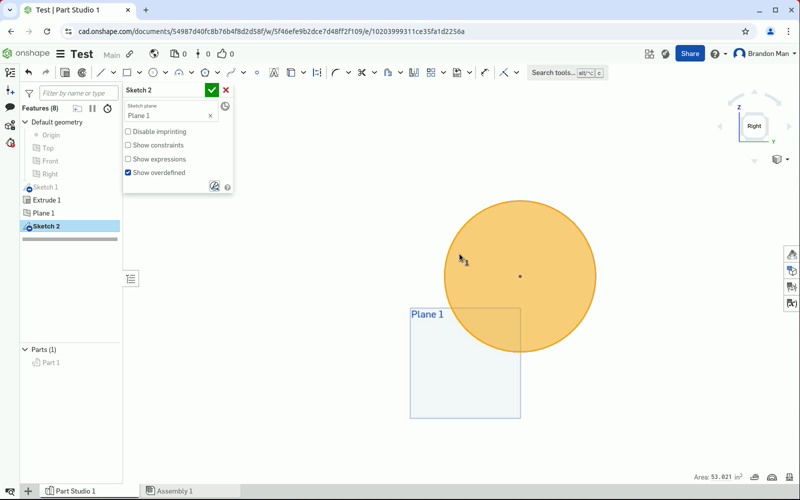
scroll(-6)
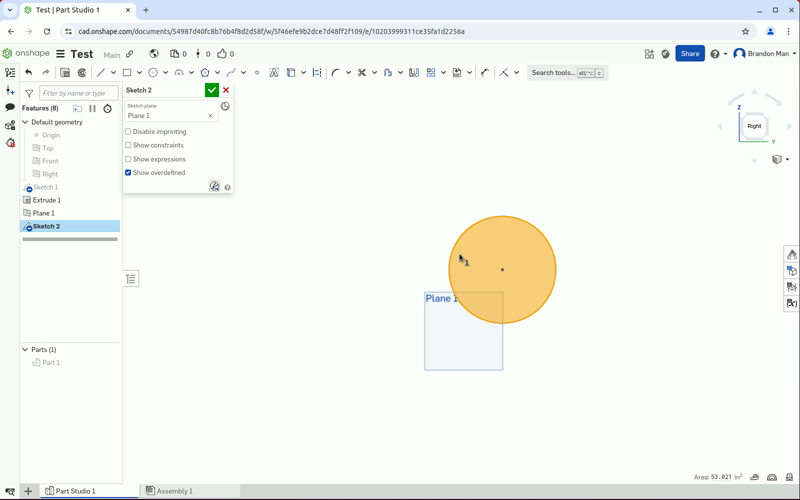
scroll(-6)
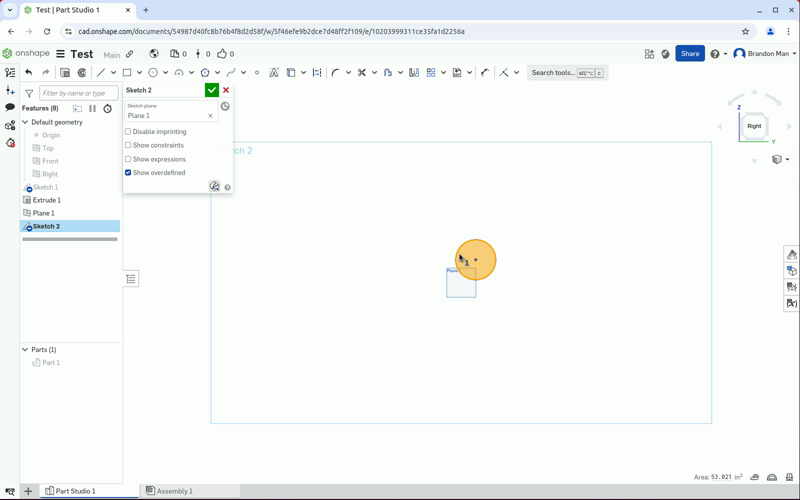
mouse_move(73, 352)
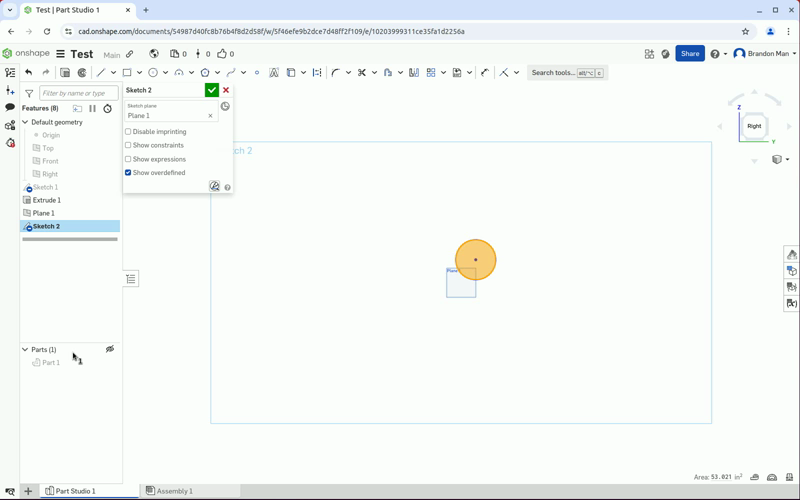
key(shift+y)
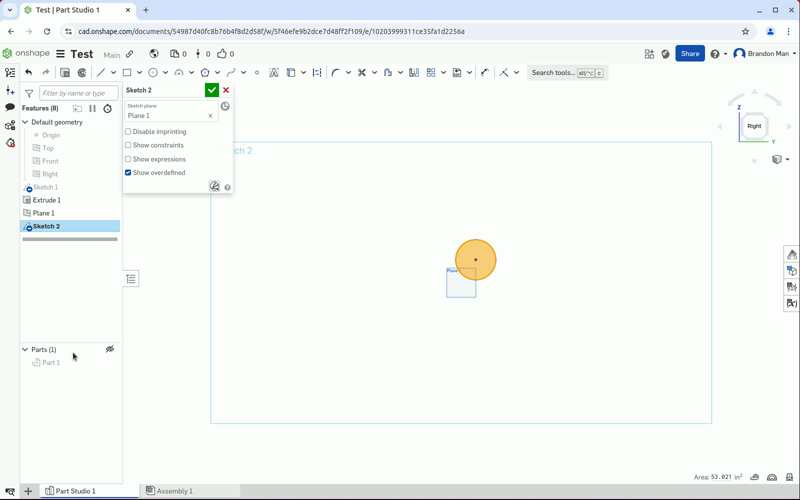
key(shift+e)
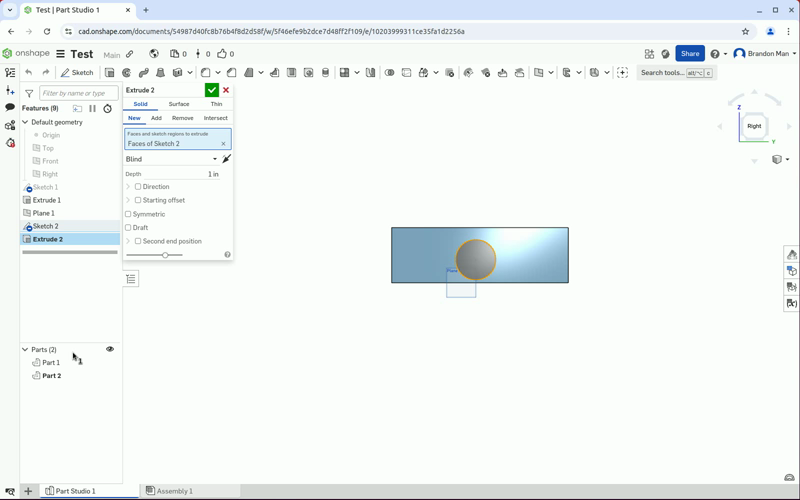
mouse_move(143, 106)
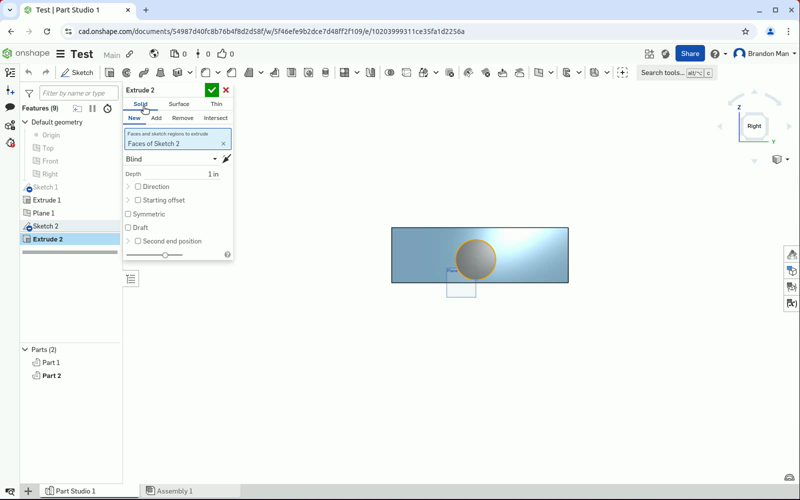
click(143, 106)
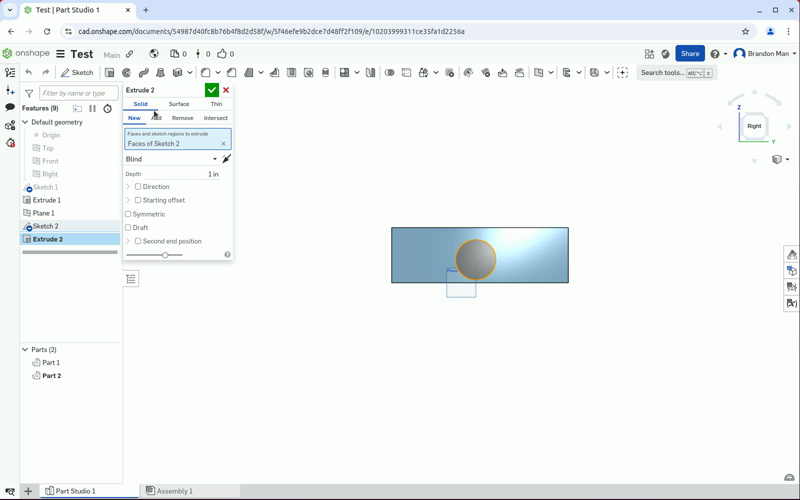
mouse_move(186, 120)
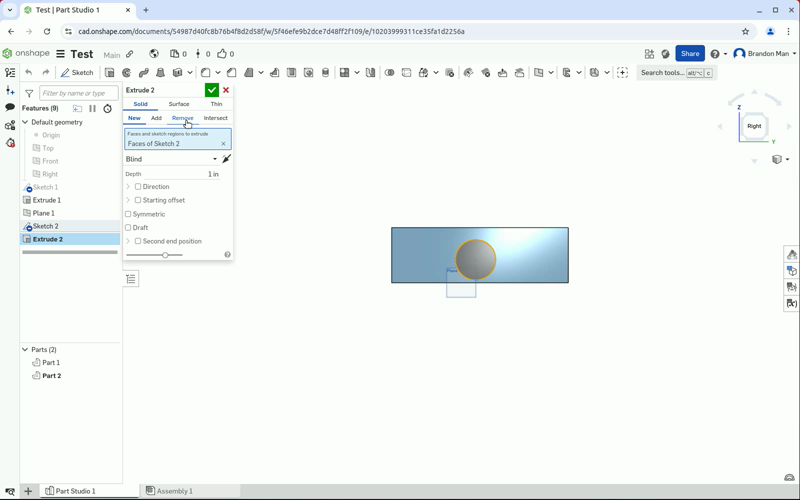
click(186, 120)
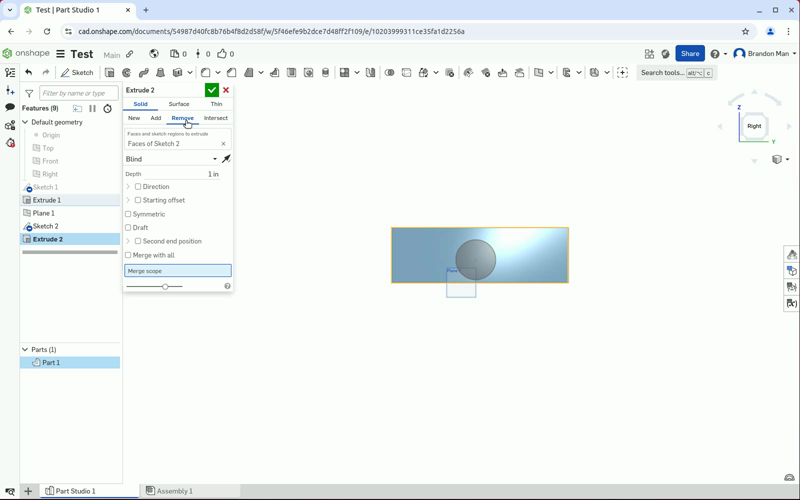
key(tab, 4)
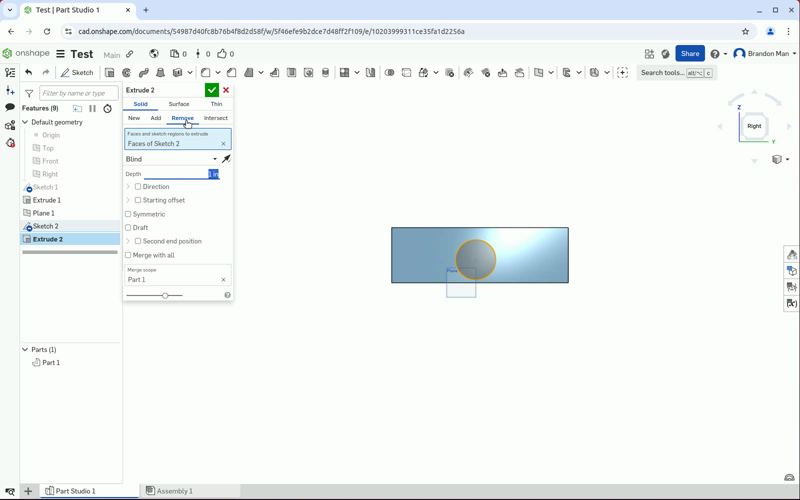
text(5.536)
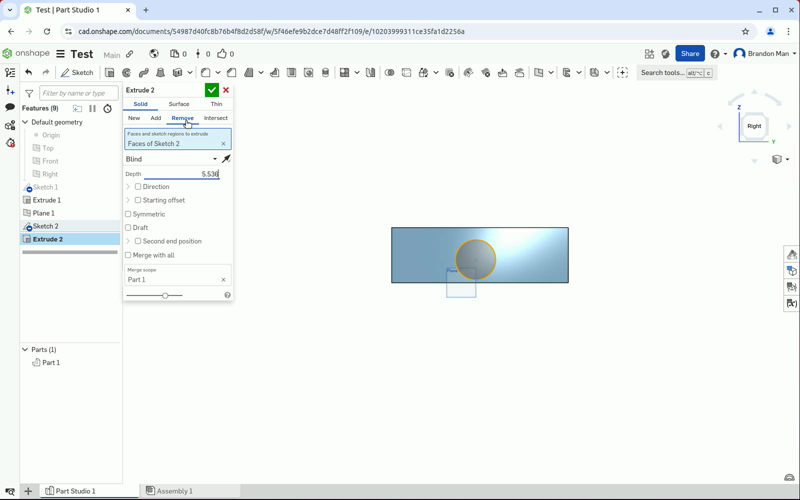
key(tab, 6)
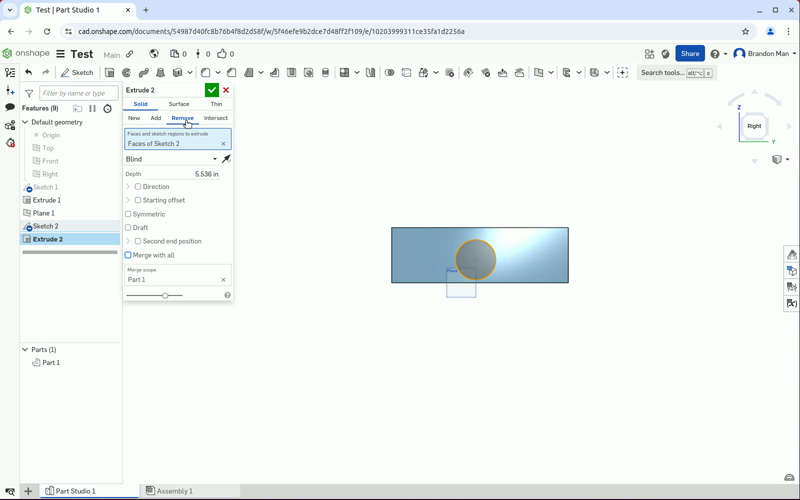
key(space)
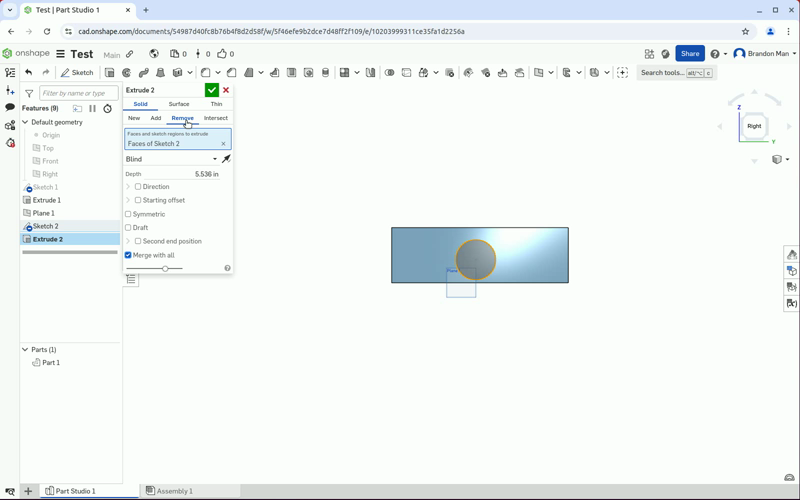
key(enter)
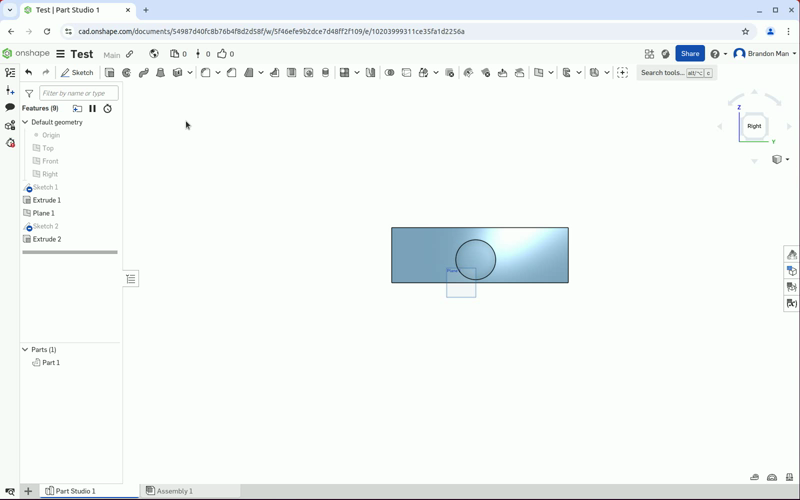
key(shift+h)
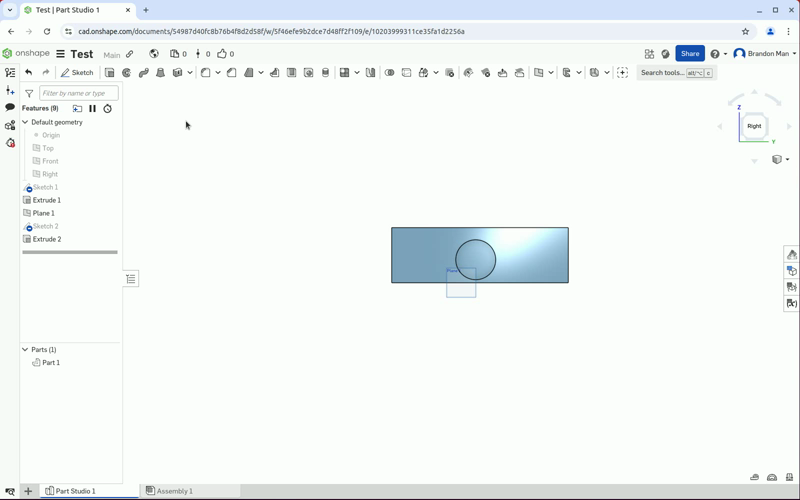
key(shift+h)
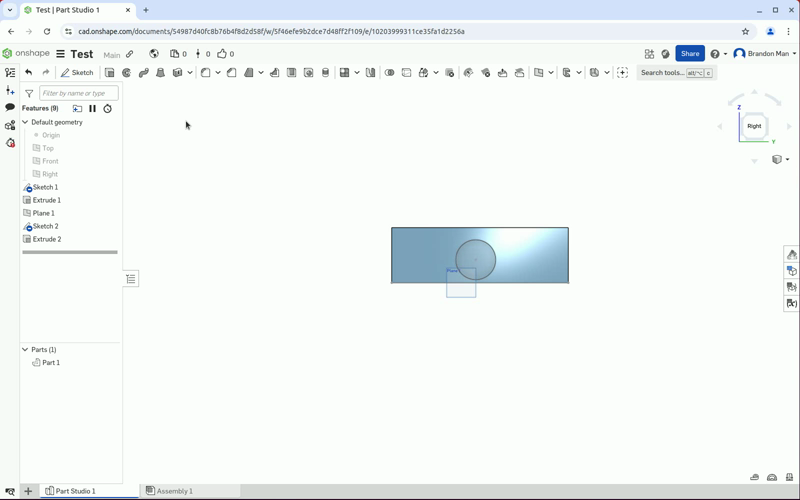
key(shift+7)
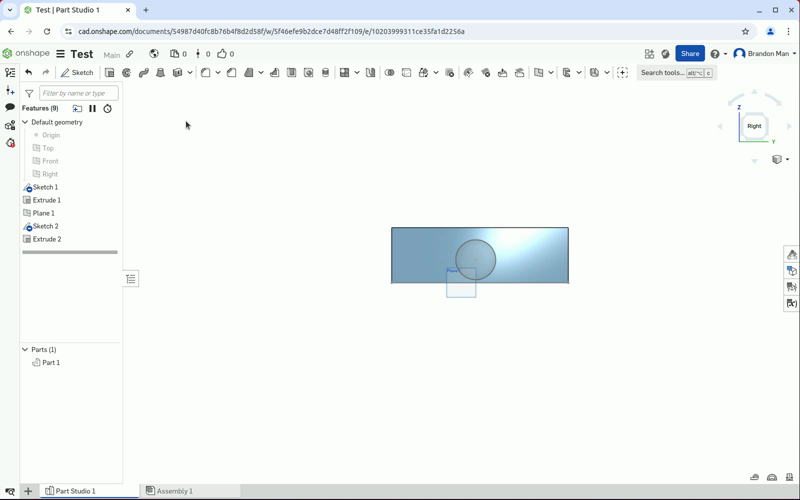
key(right, 2)
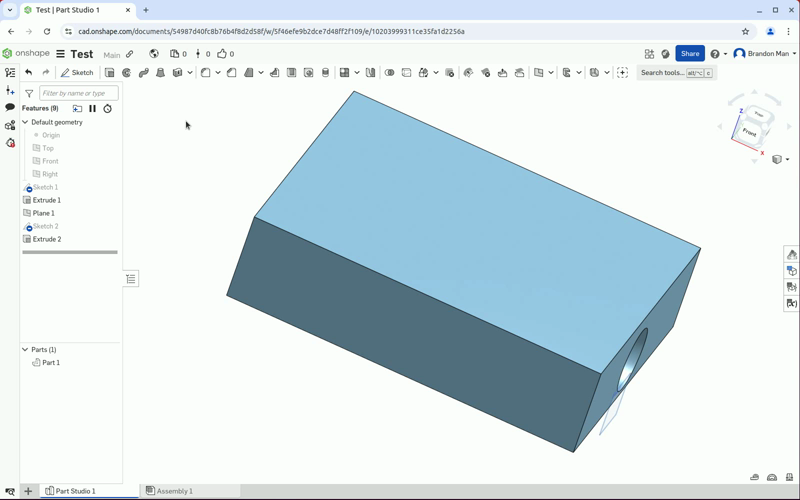
key(down, 2)
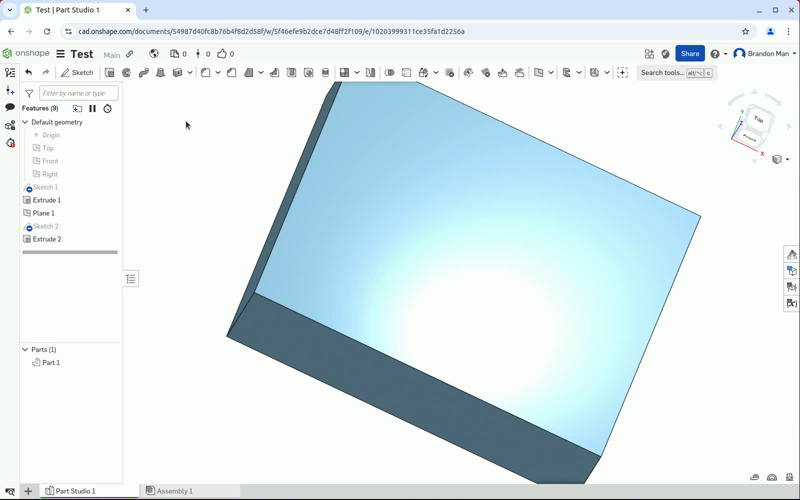
key(up, 2)
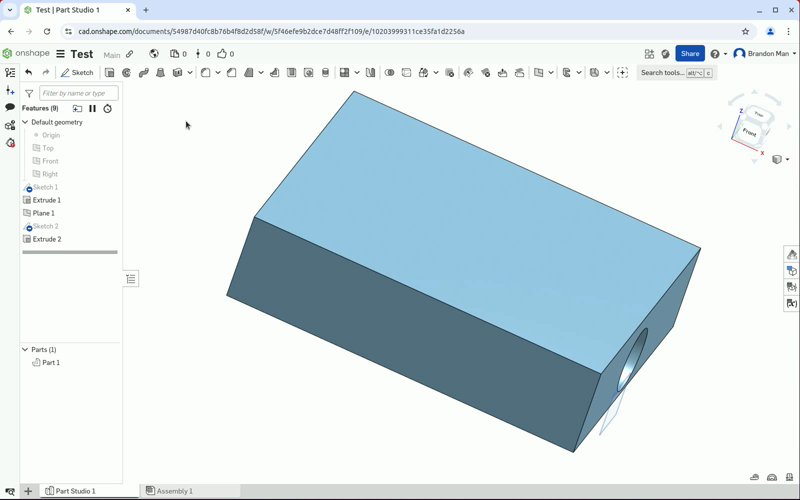
key(left, 2)
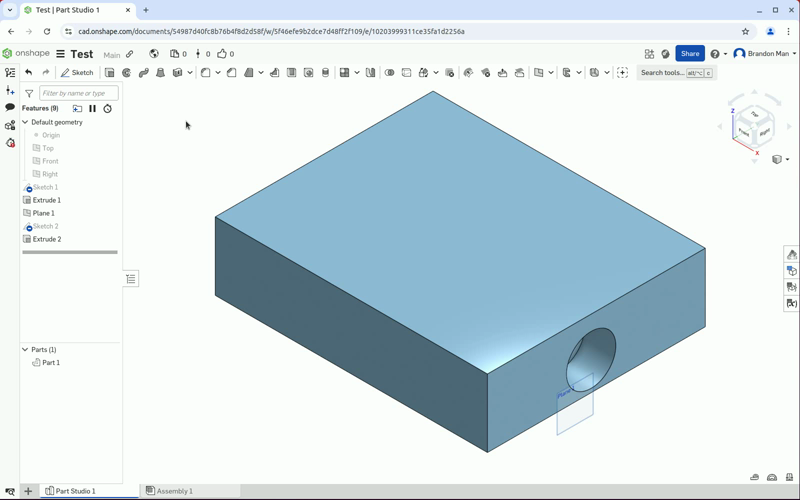
mouse_move(73, 189)
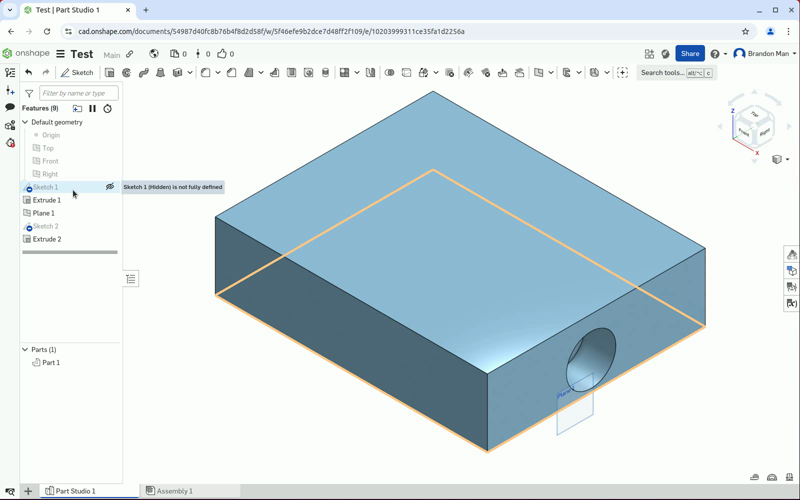
click(73, 189)